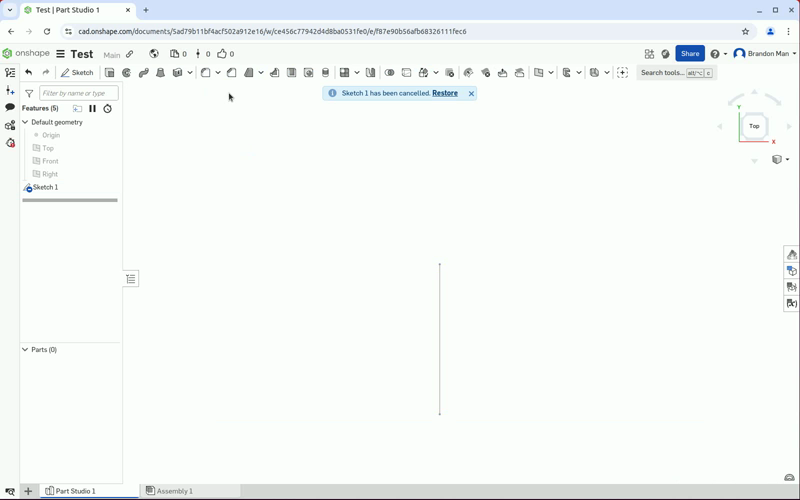
key(shift+h)
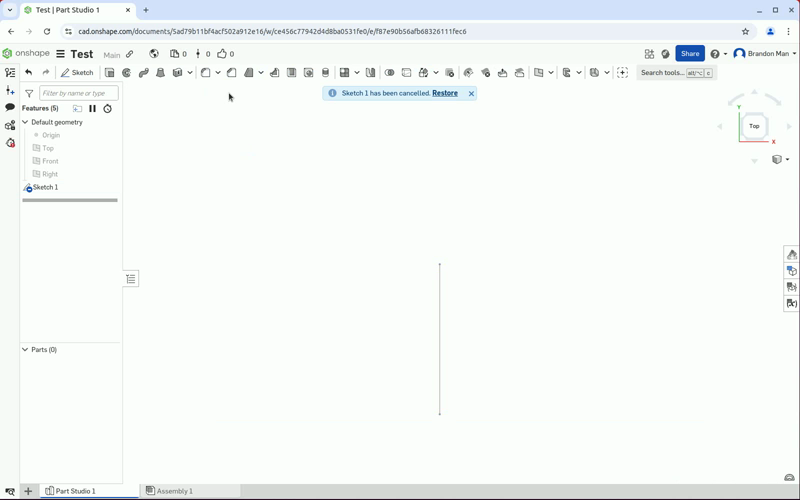
key(shift+s)
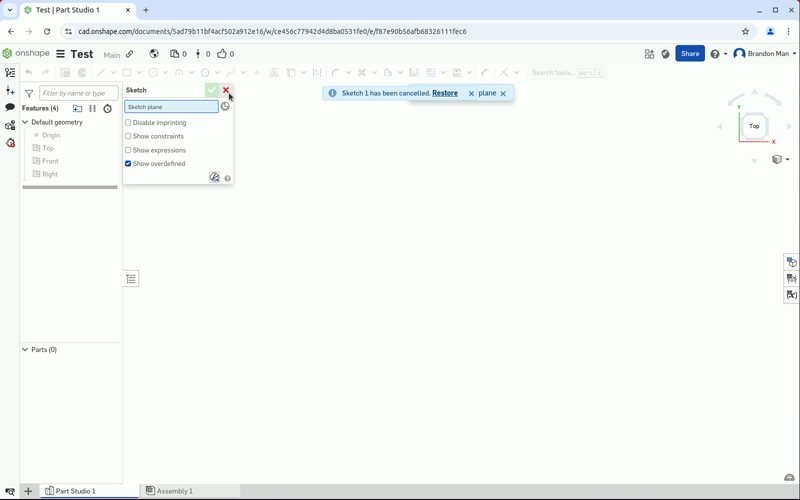
mouse_move(73, 150)
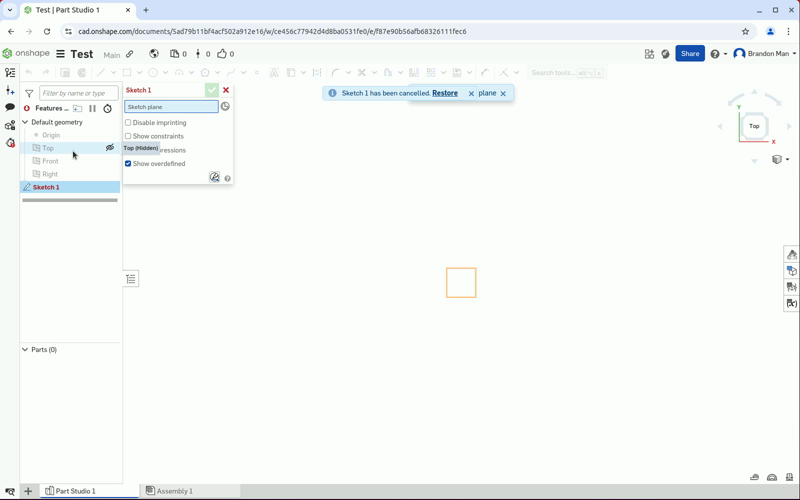
click(73, 150)
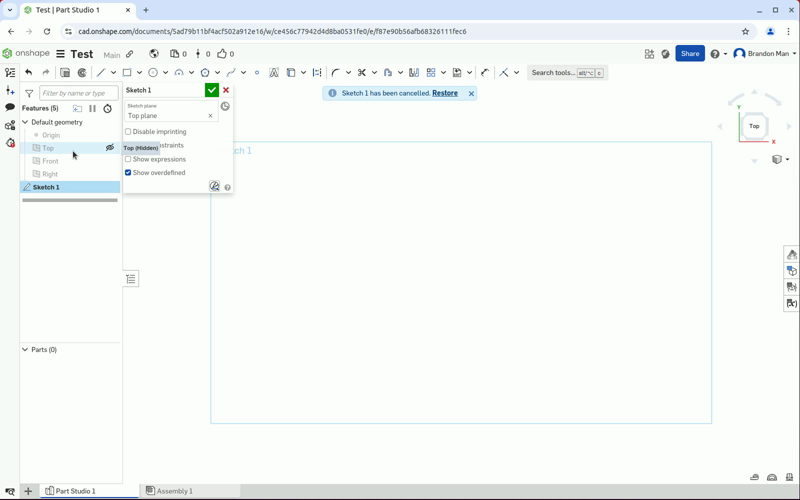
mouse_move(73, 352)
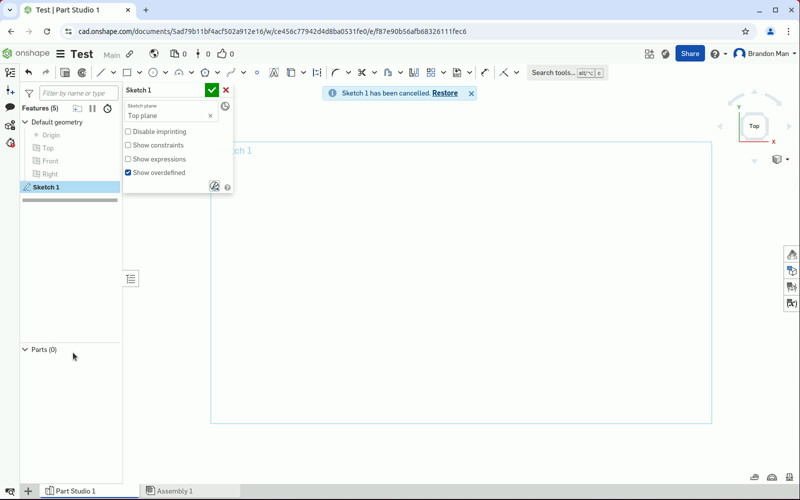
key(y)
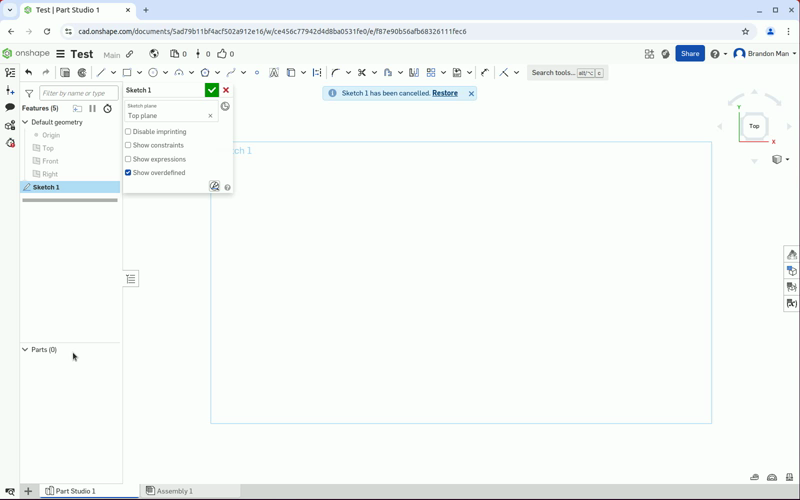
key(l)
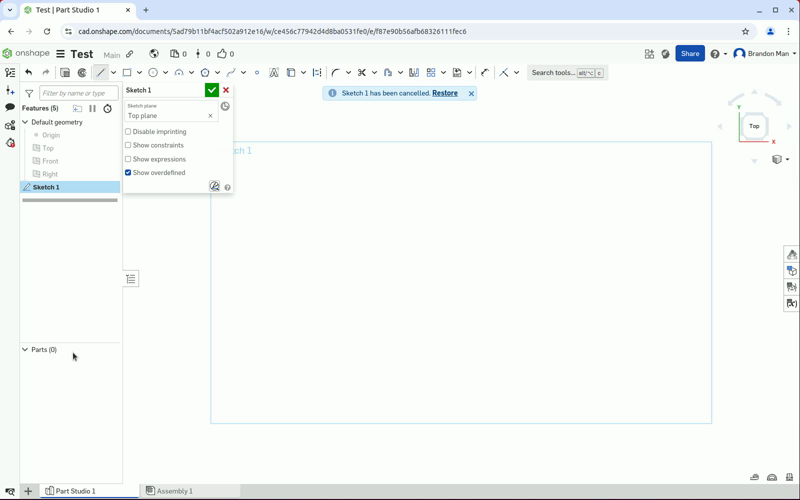
key_down(shift)
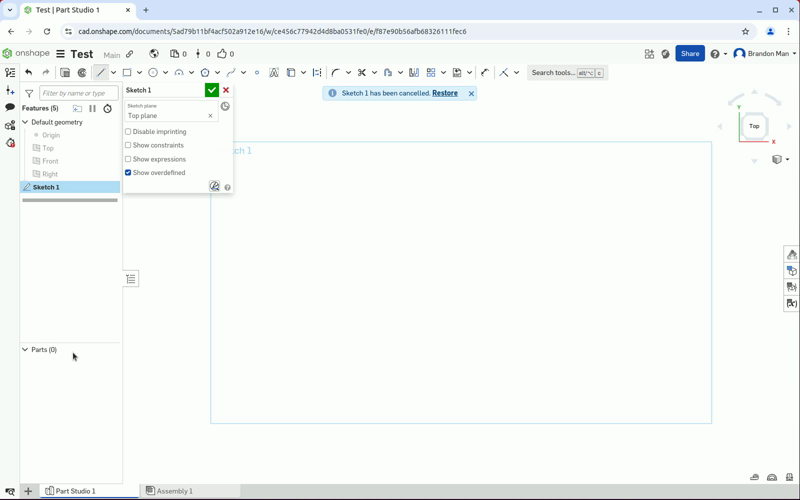
mouse_move(348, 355)
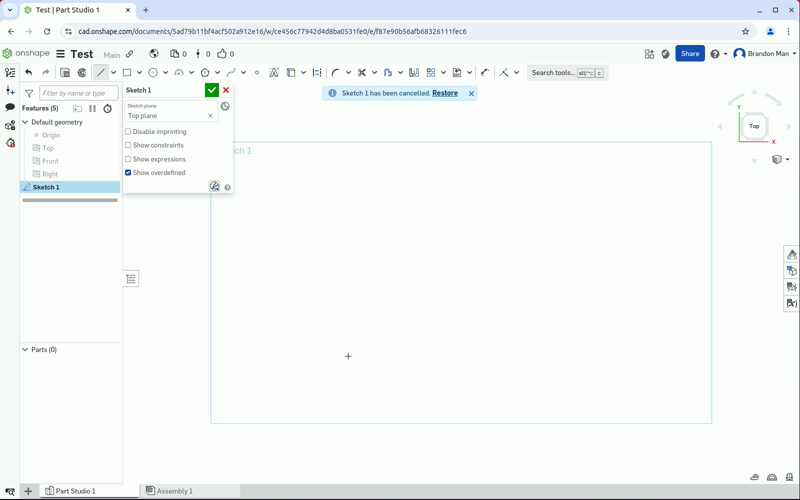
click(348, 355)
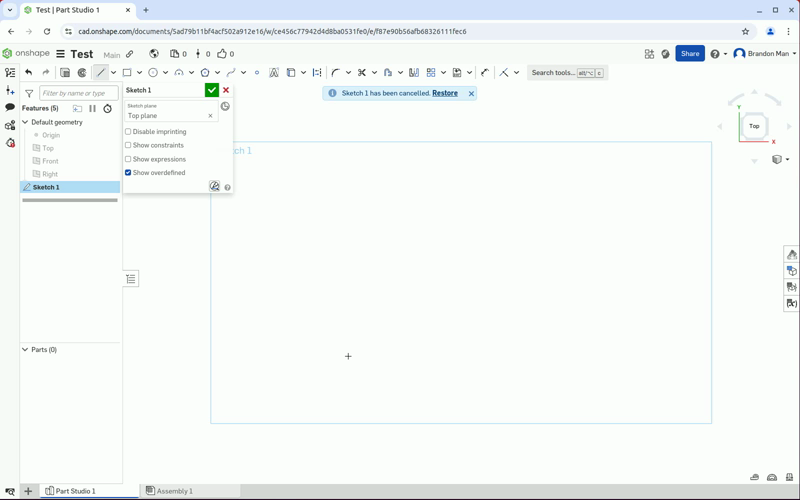
key_up(shift)
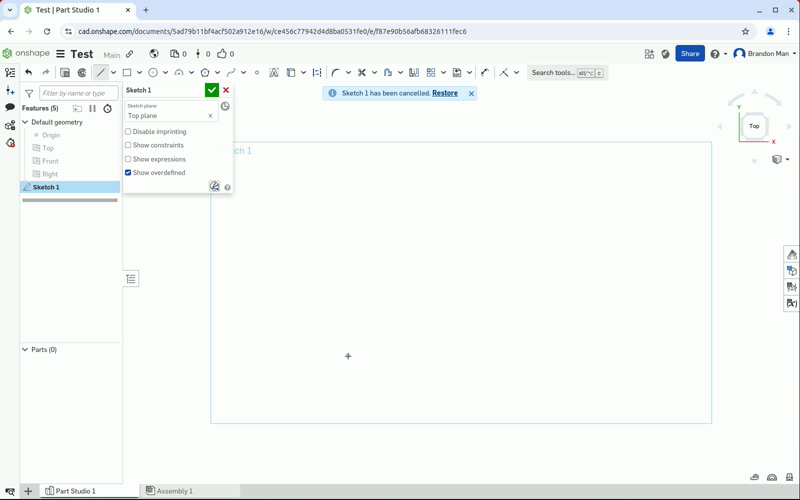
key_down(shift)
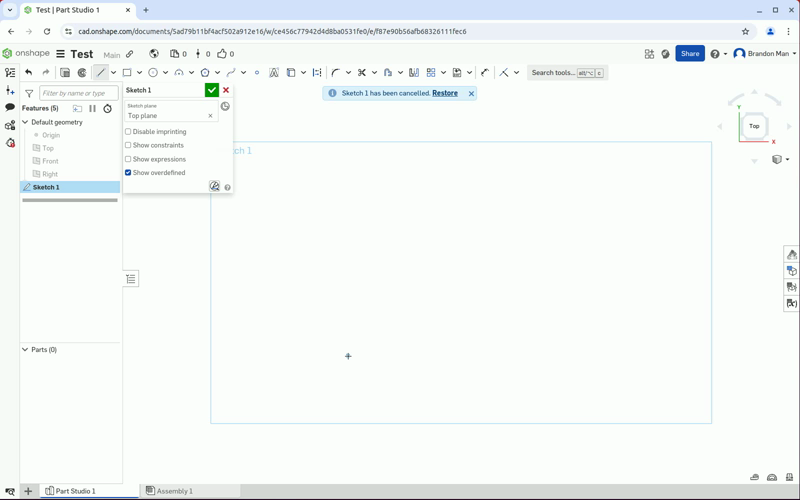
mouse_move(437, 355)
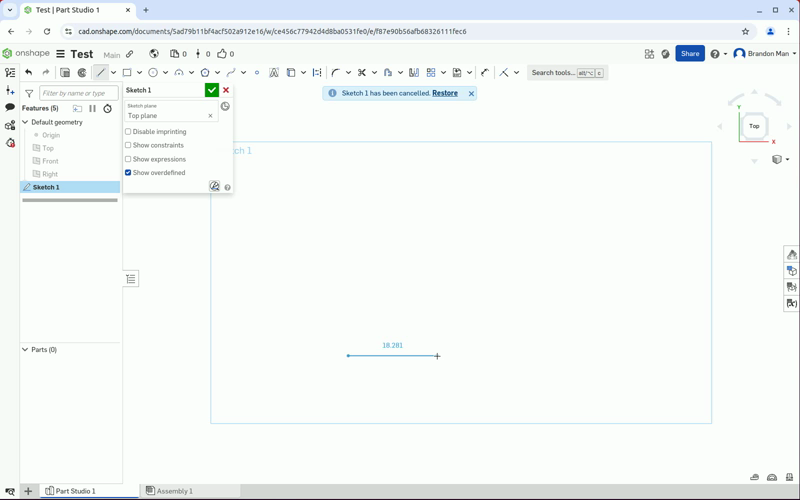
click(437, 355)
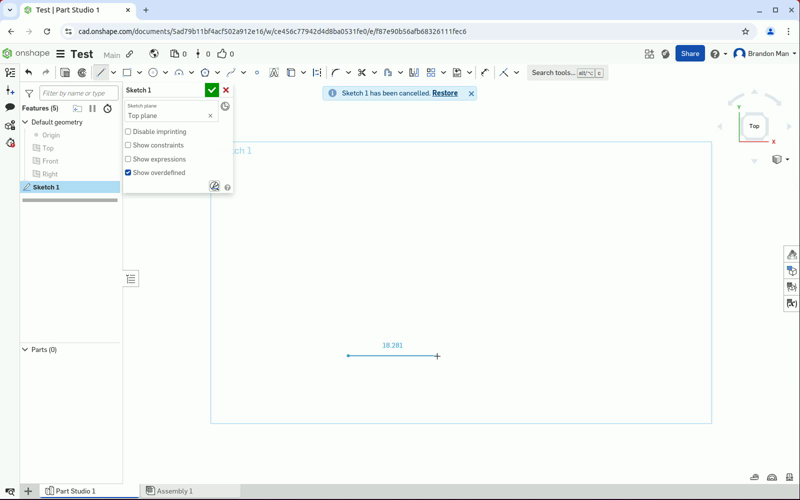
key_up(shift)
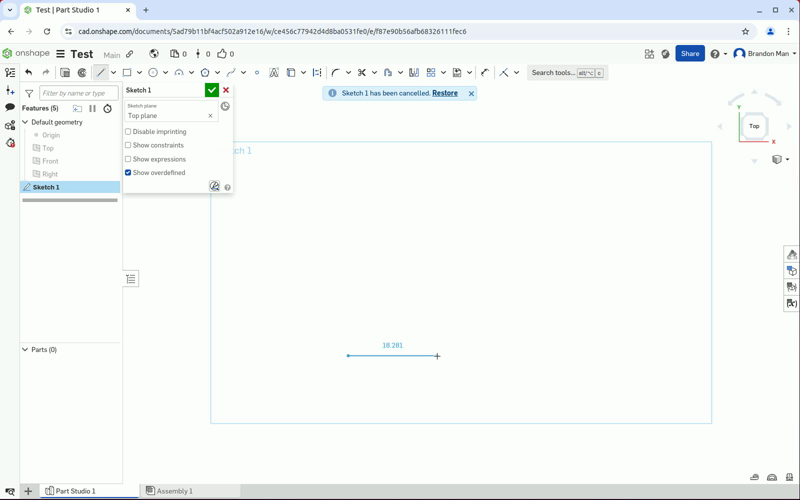
key_down(shift)
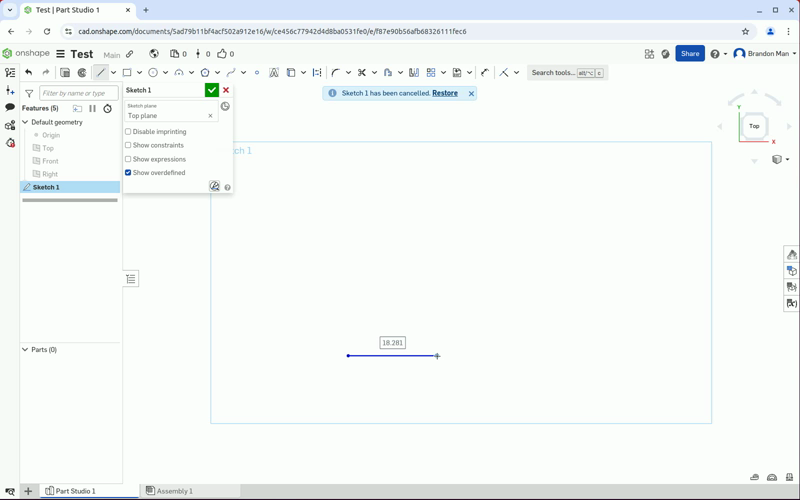
mouse_move(467, 355)
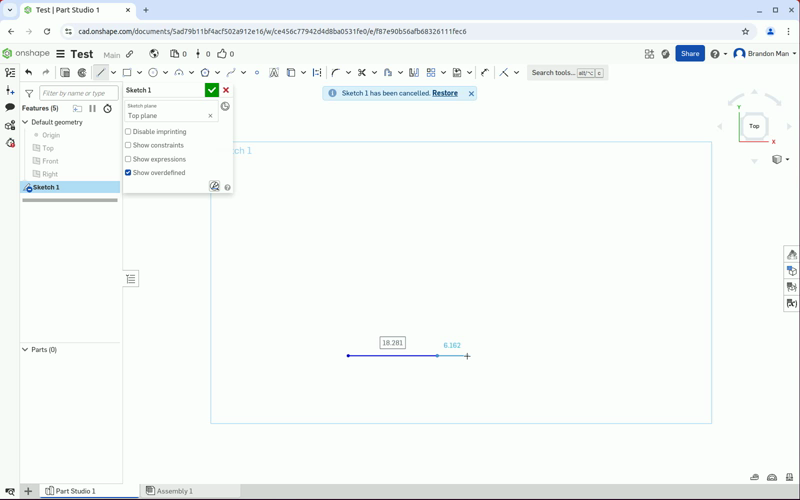
mouse_move(437, 346)
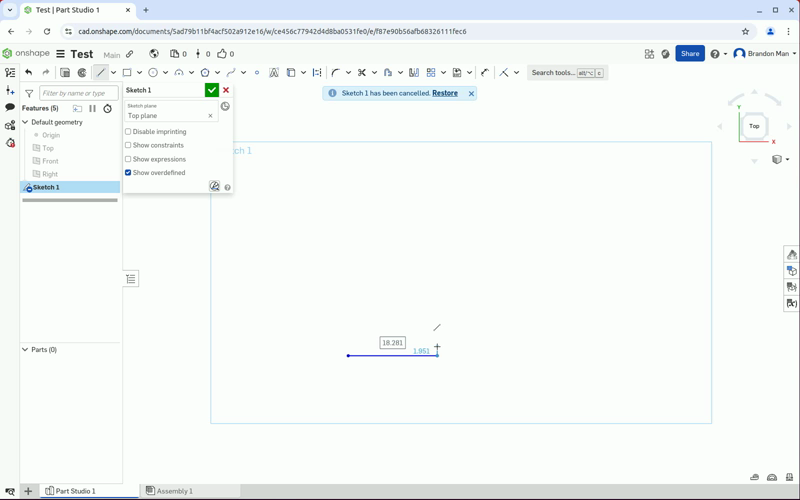
click(437, 346)
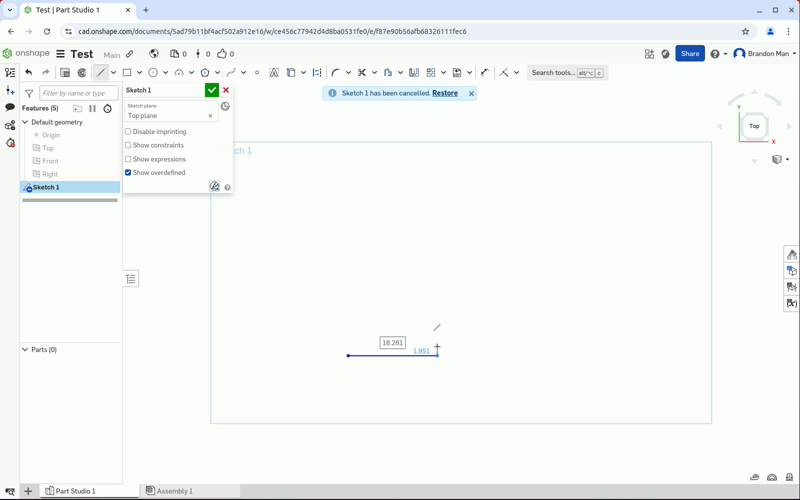
key_up(shift)
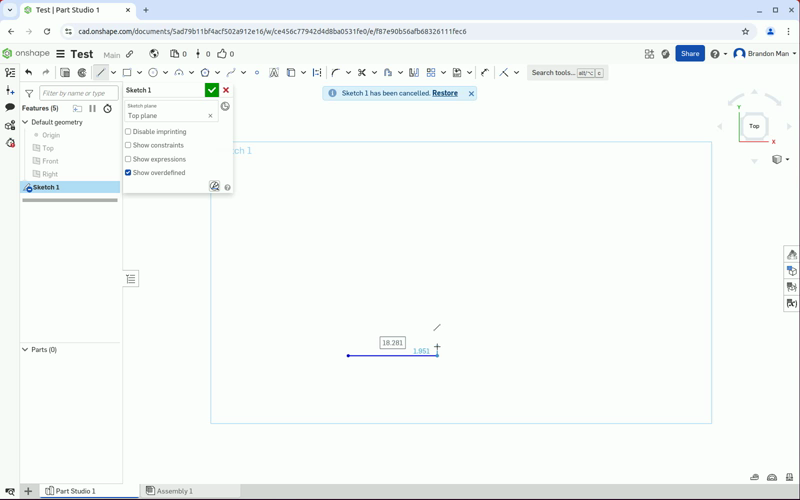
key(esc)
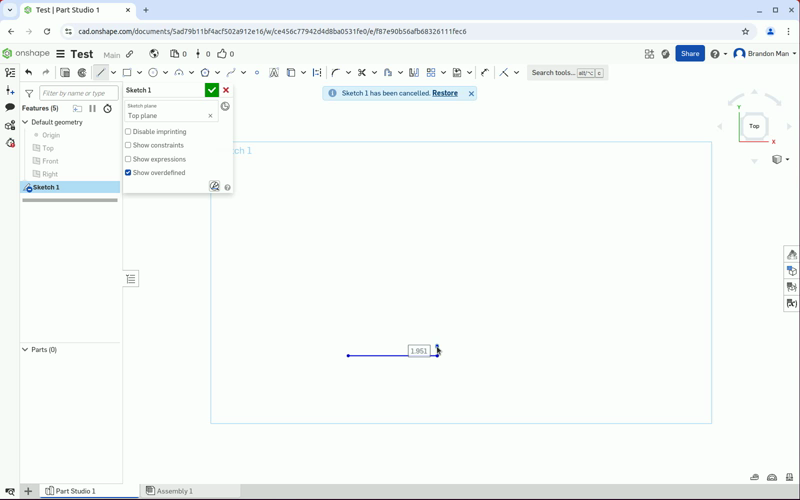
key(a)
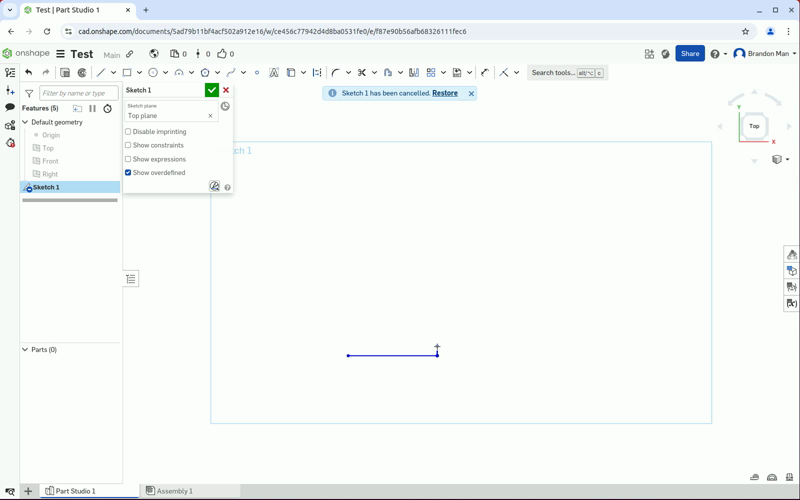
mouse_move(437, 346)
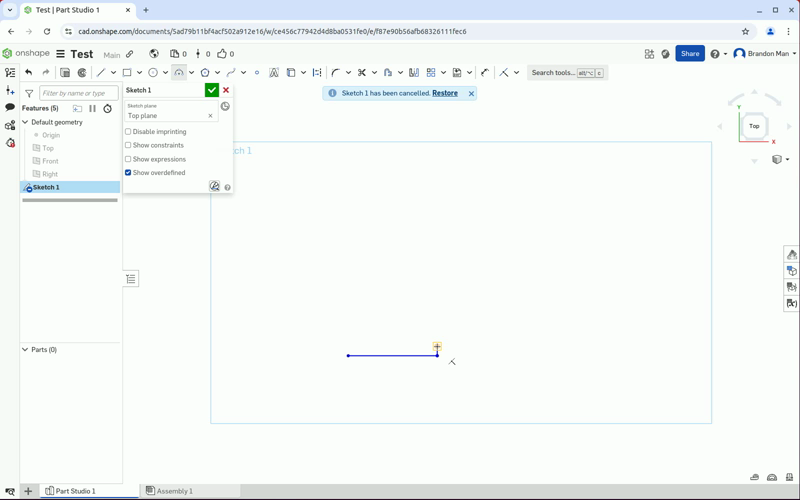
click(437, 346)
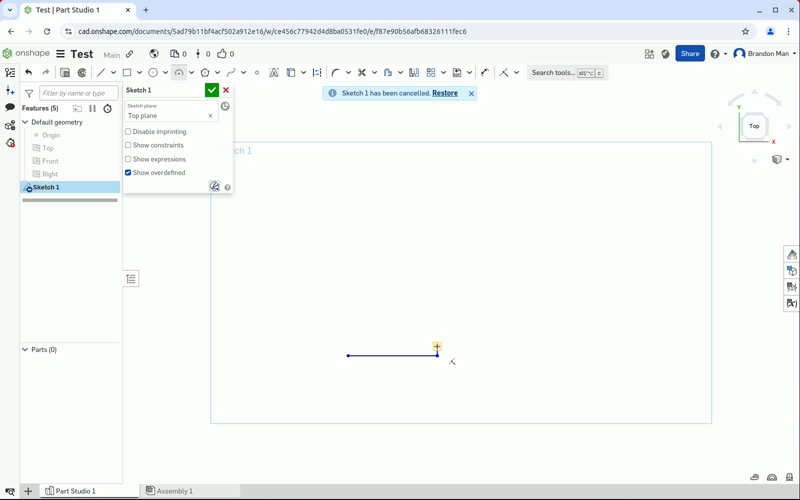
key_down(shift)
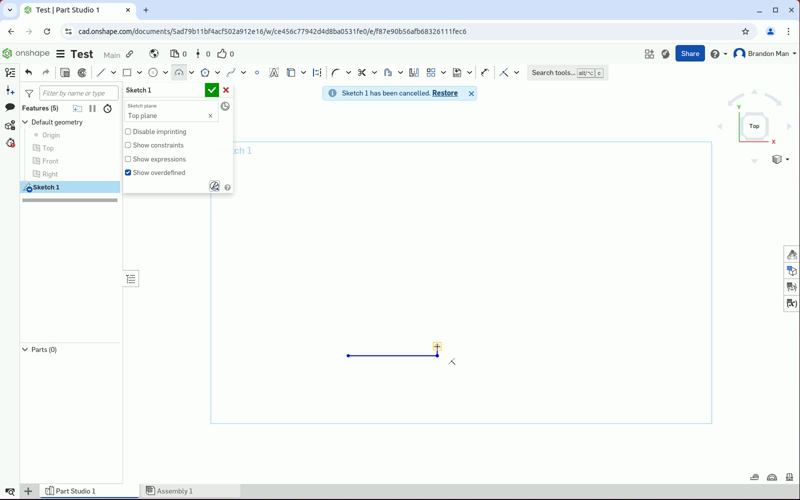
mouse_move(432, 220)
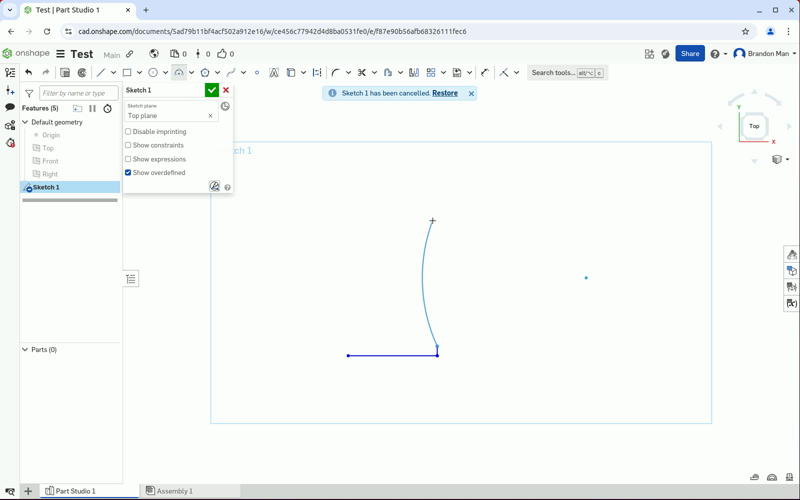
click(432, 220)
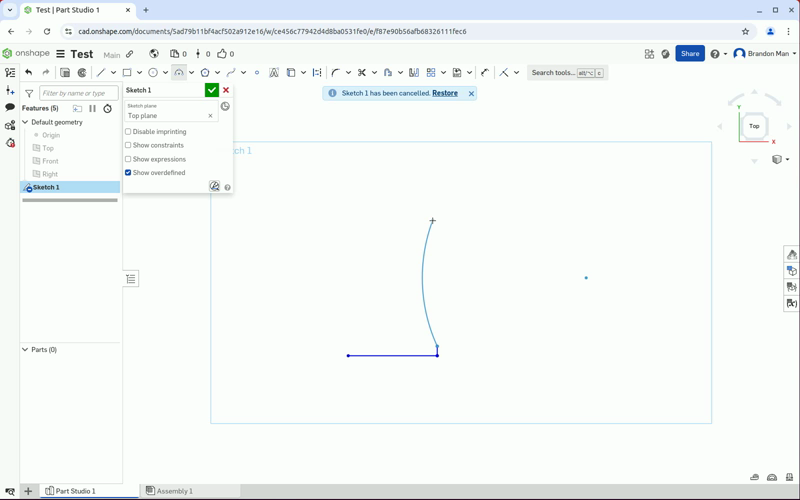
mouse_move(392, 284)
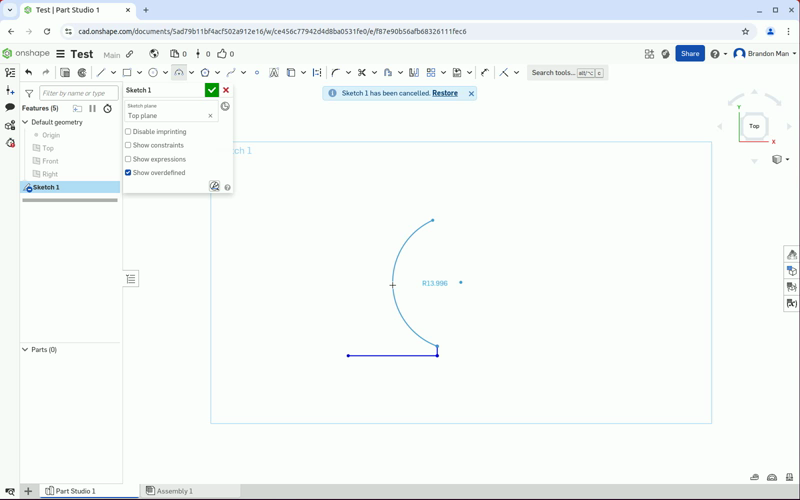
click(392, 284)
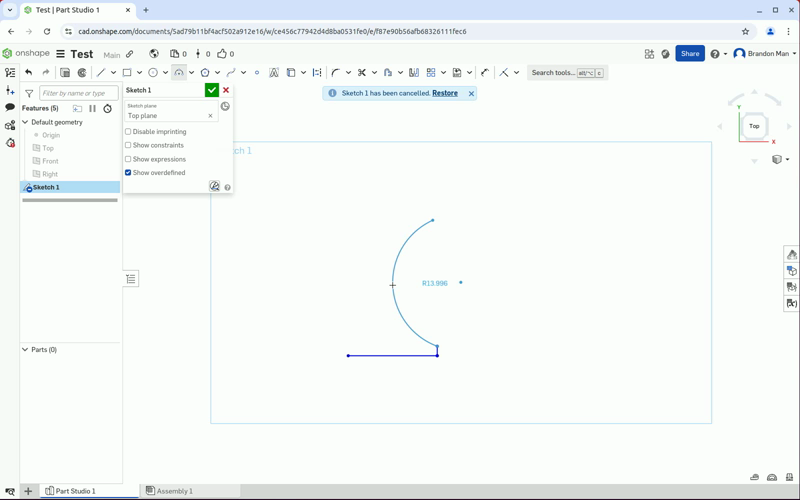
key_up(shift)
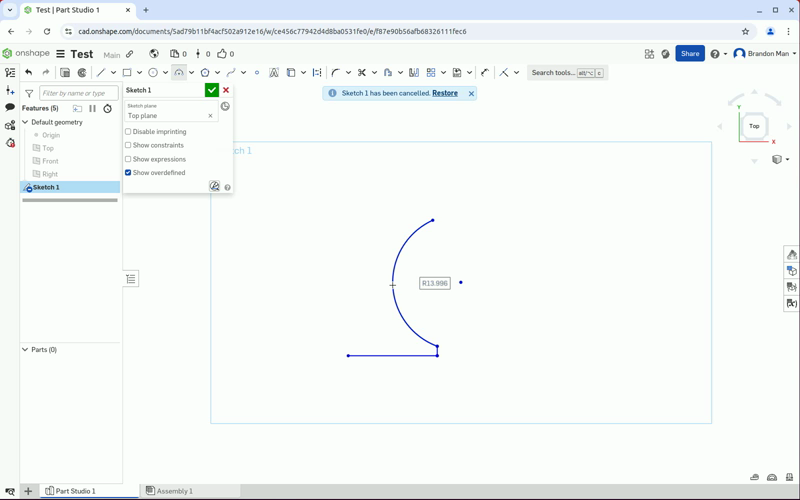
key(esc)
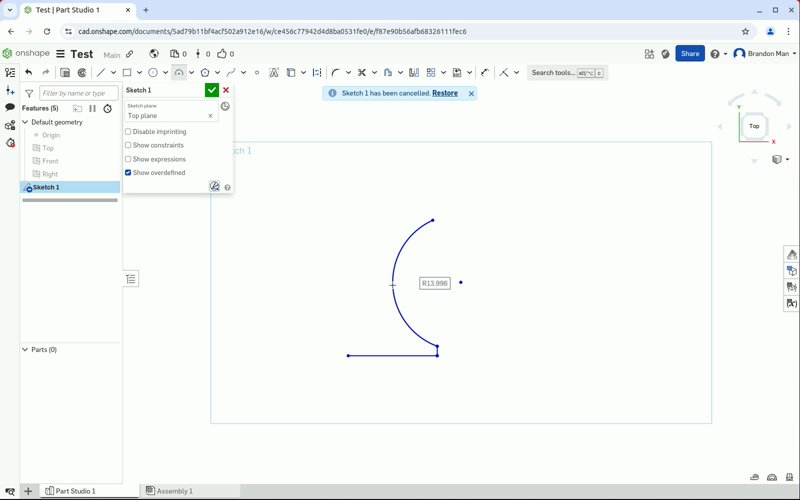
key(l)
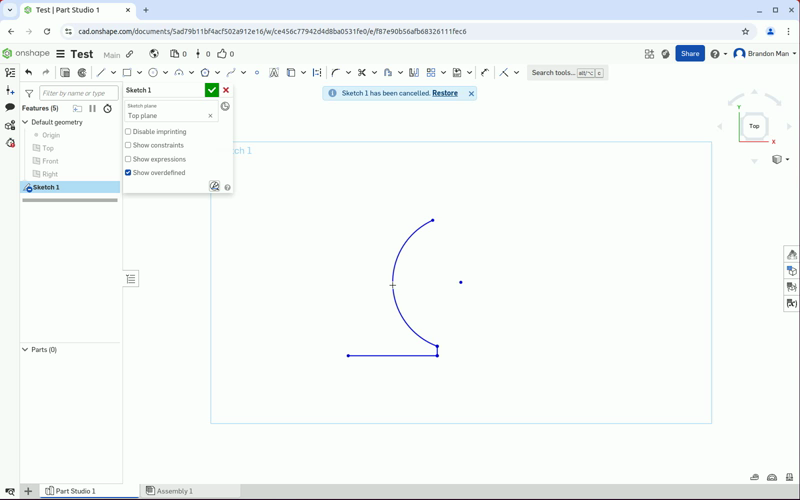
mouse_move(432, 220)
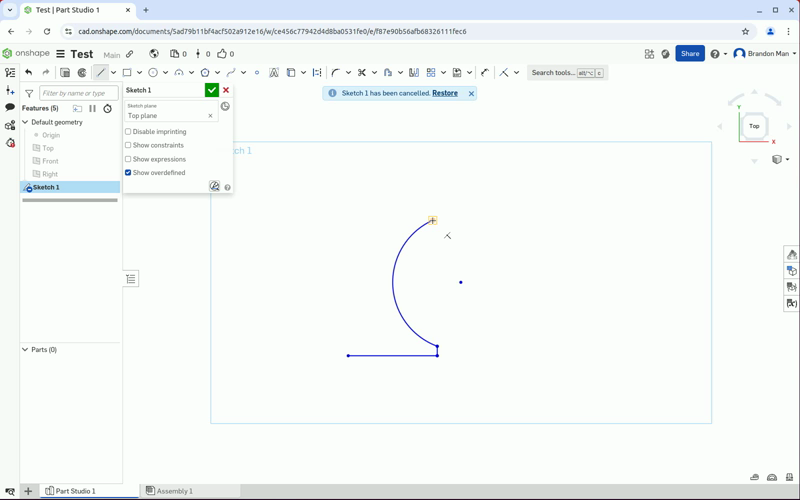
click(432, 220)
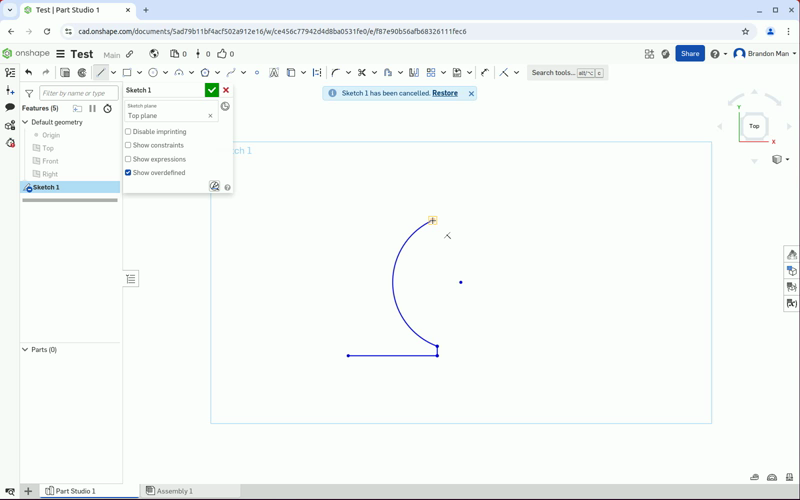
key_down(shift)
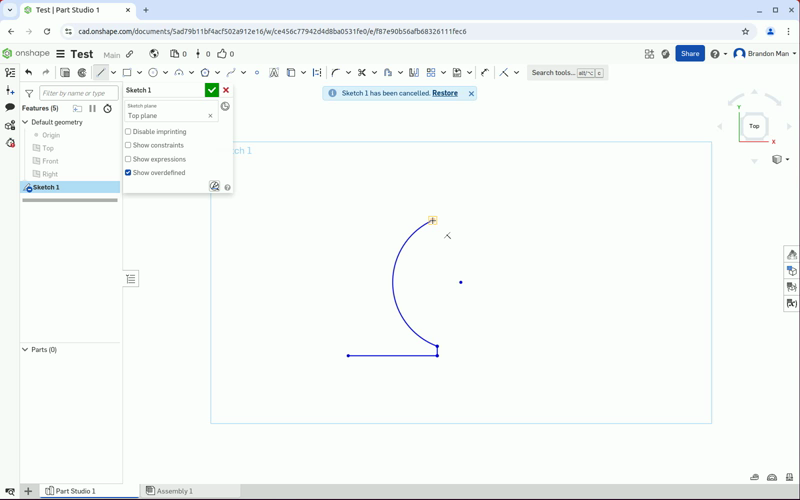
mouse_move(462, 220)
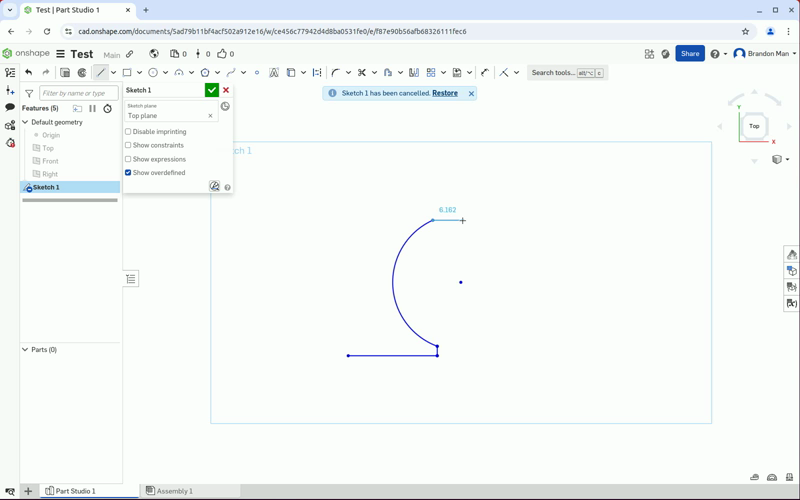
mouse_move(432, 209)
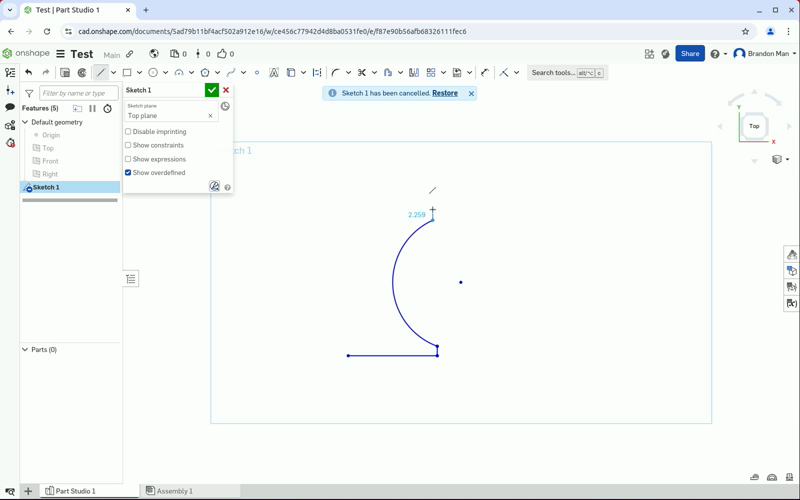
click(432, 209)
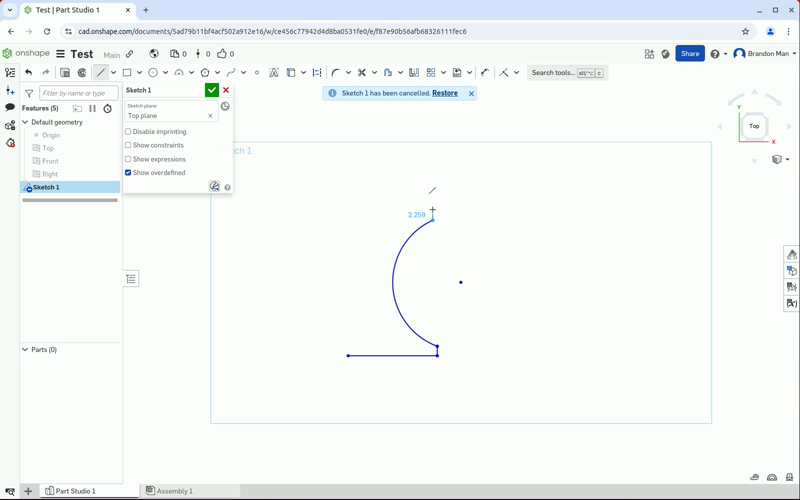
key_up(shift)
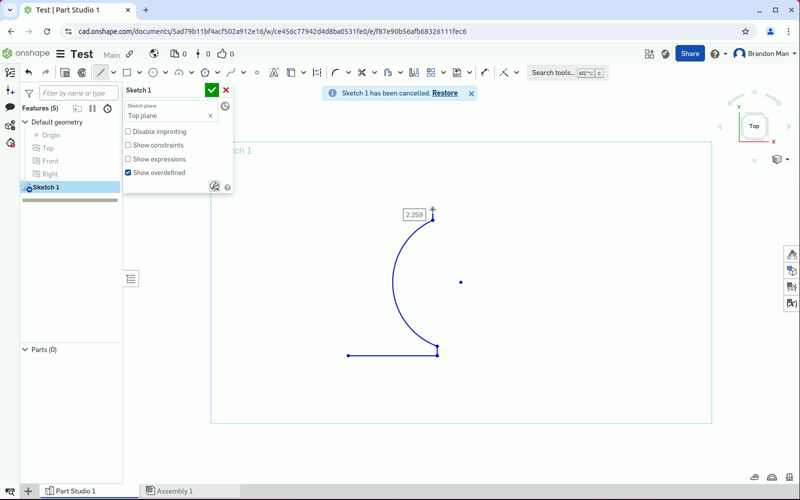
key_down(shift)
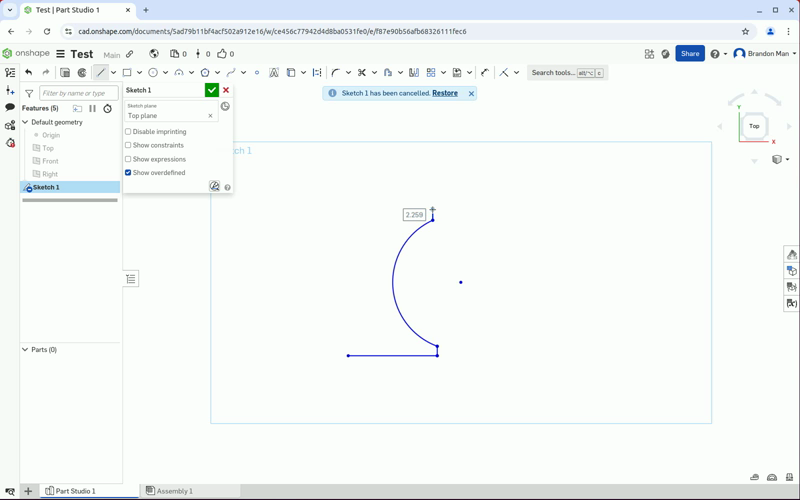
mouse_move(348, 209)
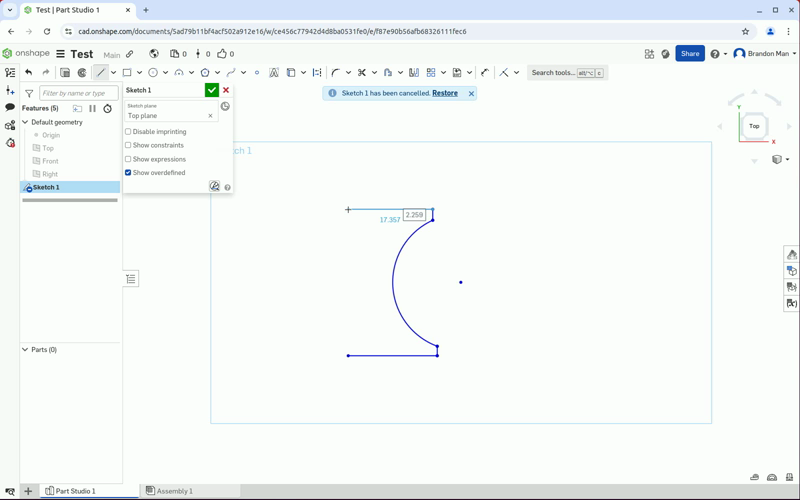
click(348, 209)
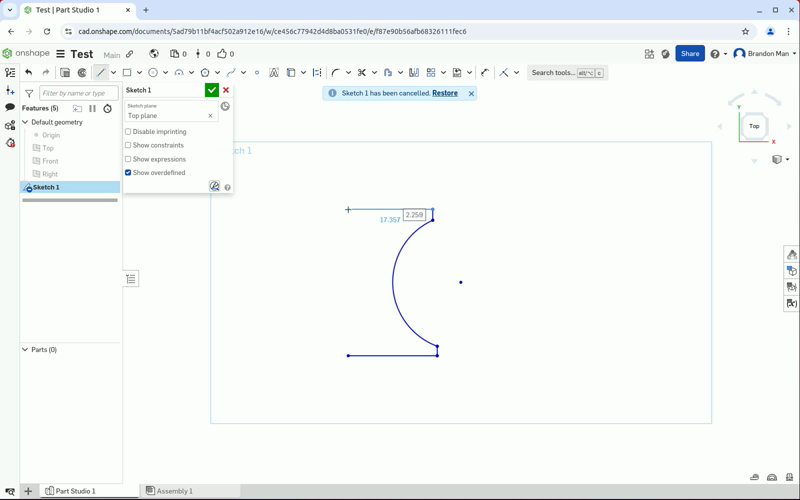
key_up(shift)
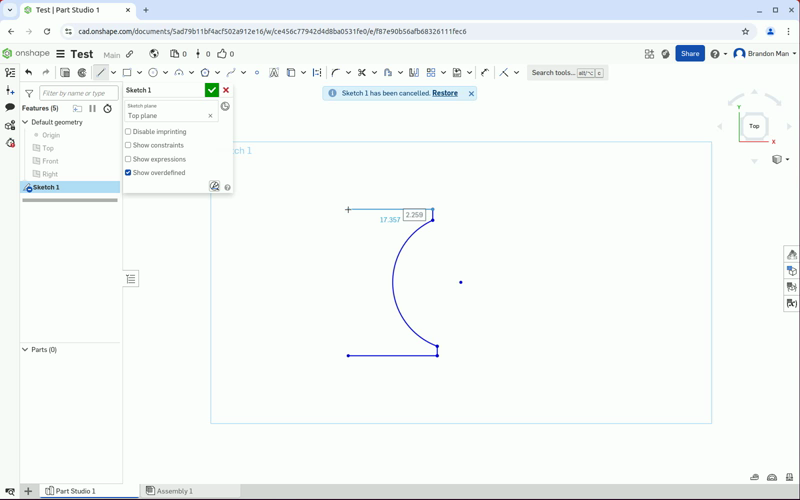
key_down(shift)
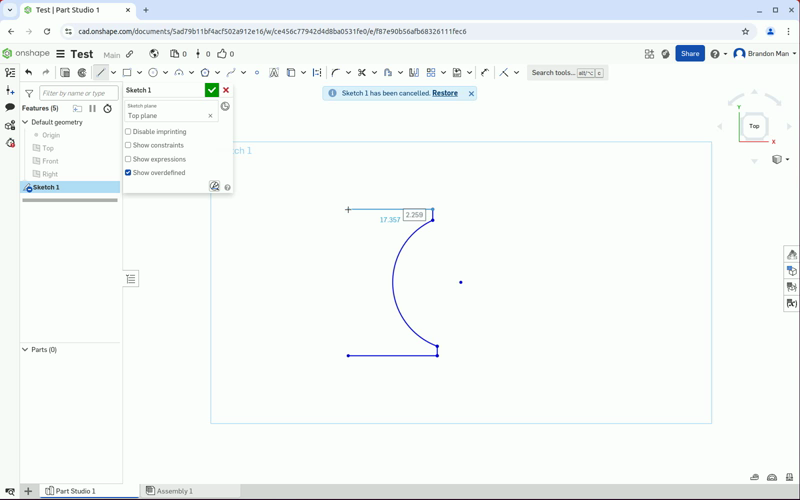
mouse_move(348, 355)
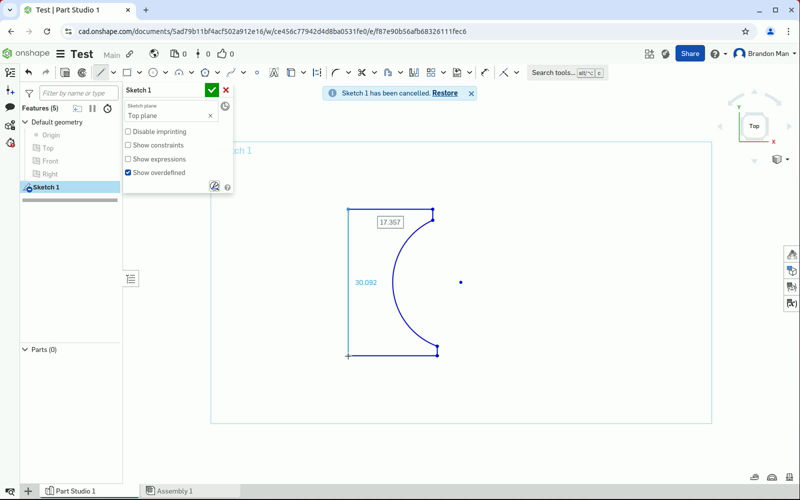
key_up(shift)
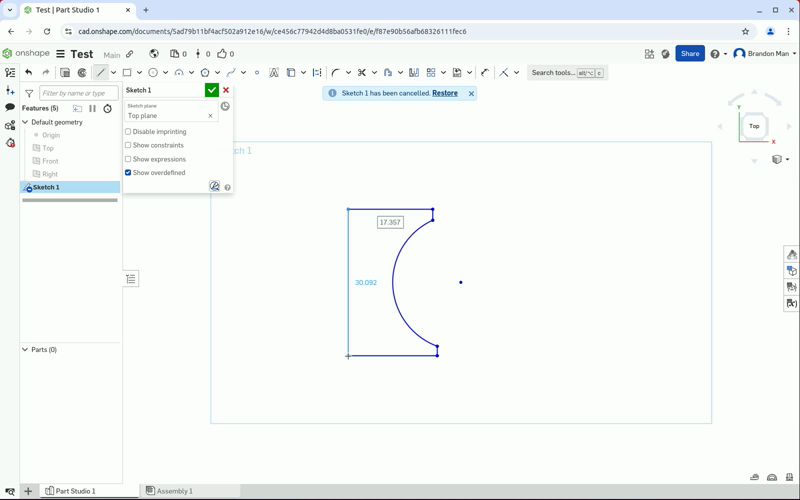
click(348, 355)
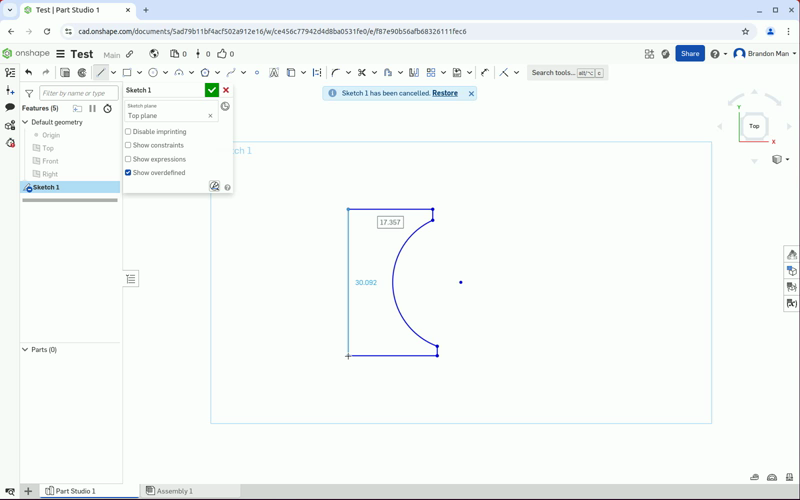
key(esc)
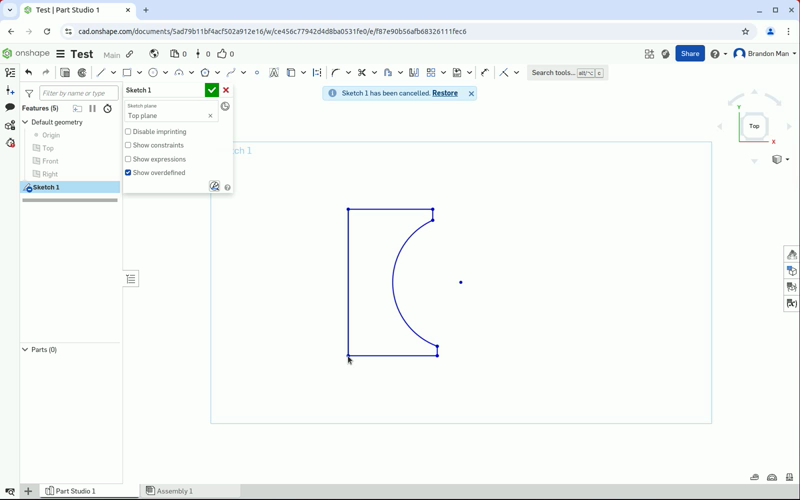
mouse_move(366, 348)
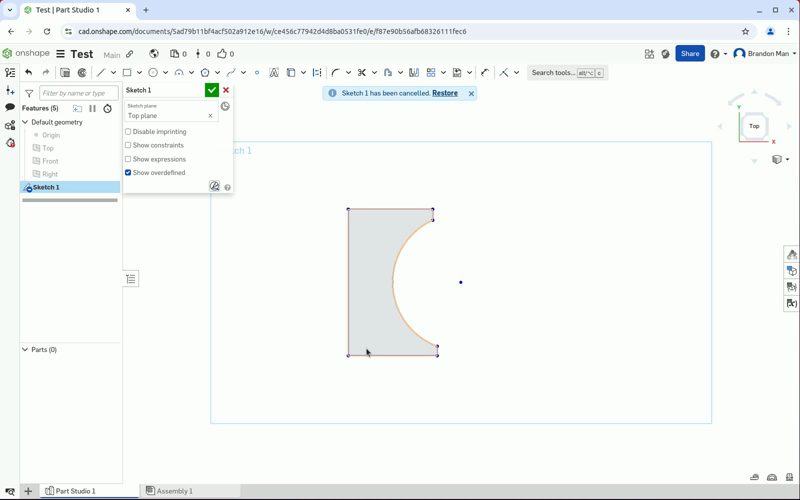
click(366, 348)
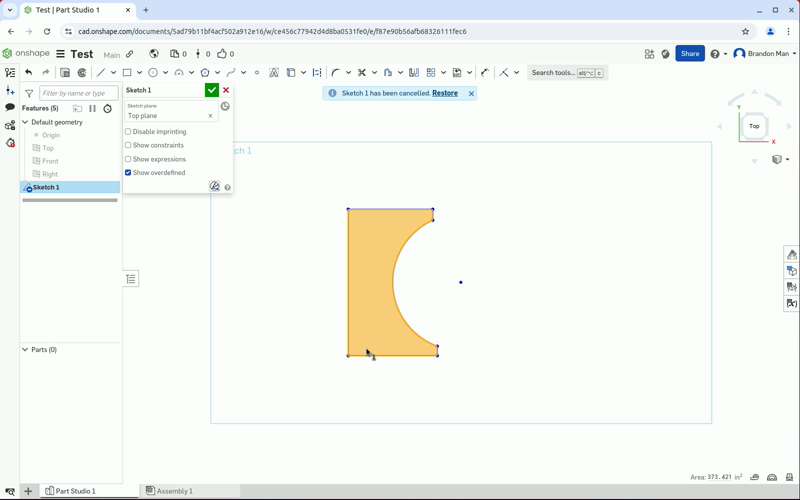
mouse_move(73, 352)
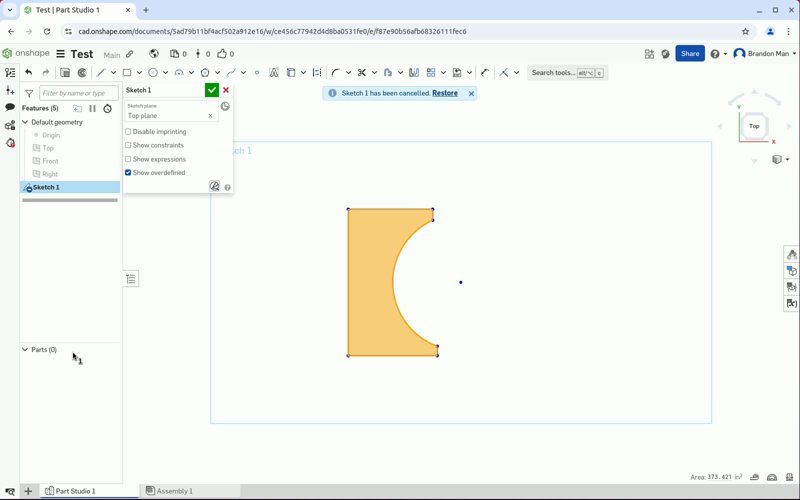
key(shift+y)
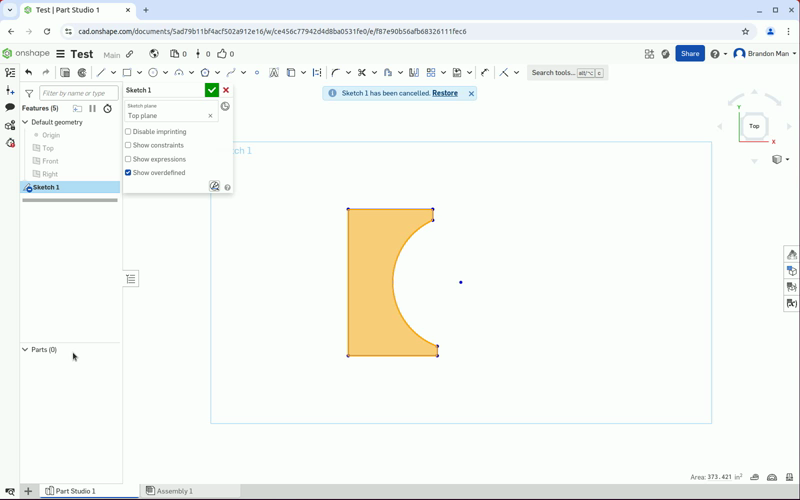
key(shift+e)
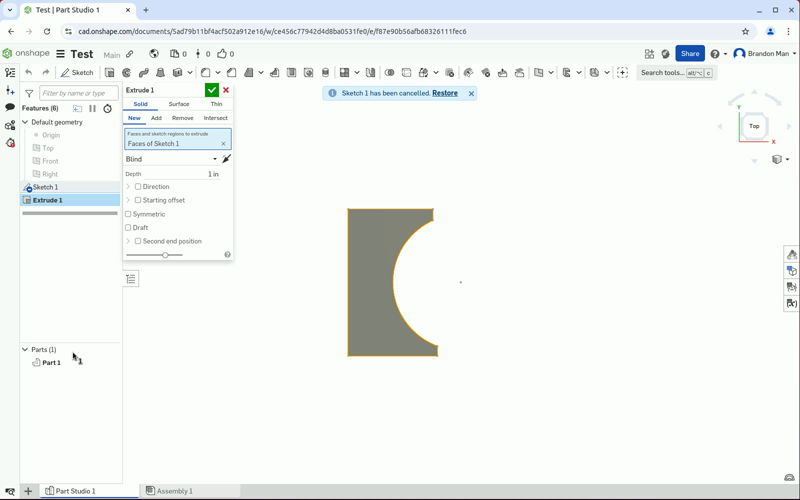
mouse_move(143, 106)
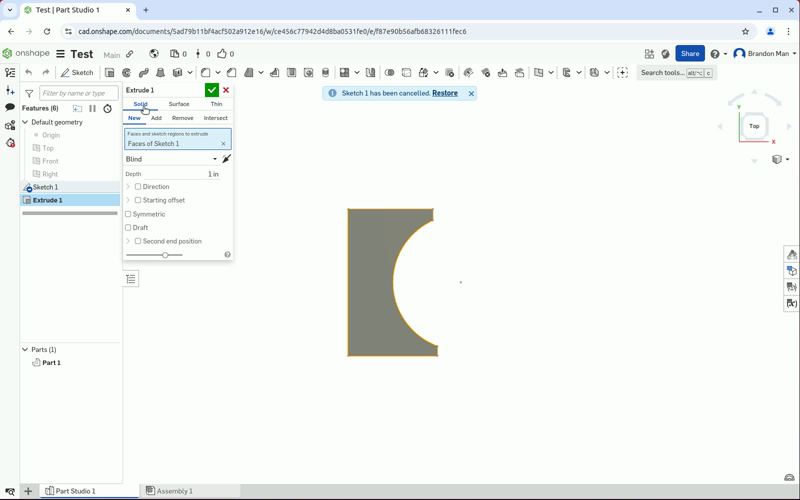
click(143, 106)
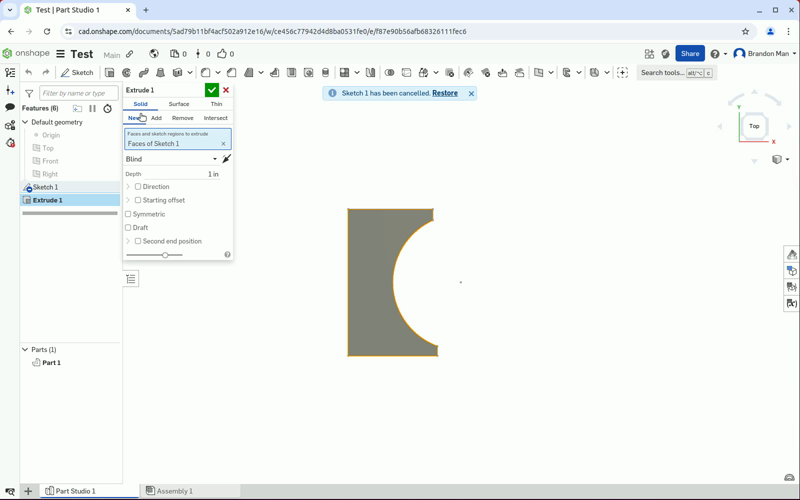
mouse_move(137, 120)
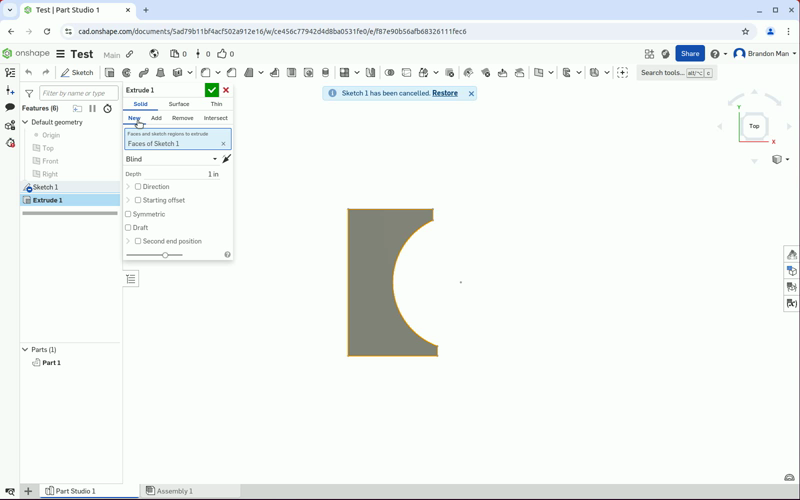
click(137, 120)
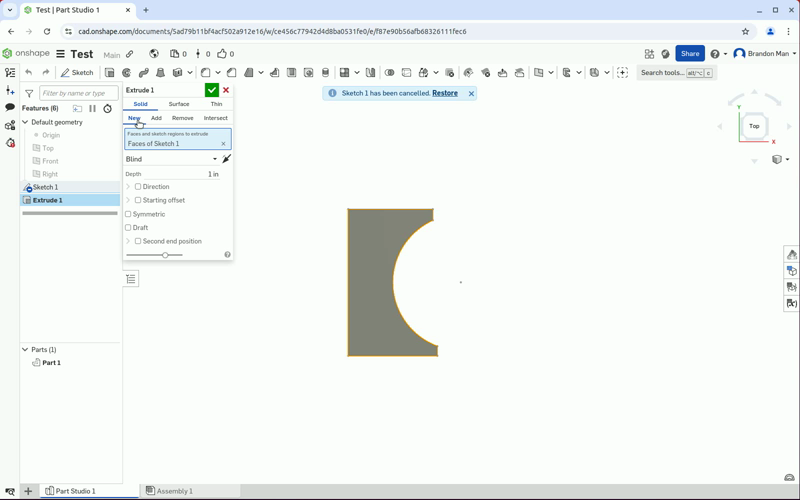
key(tab, 4)
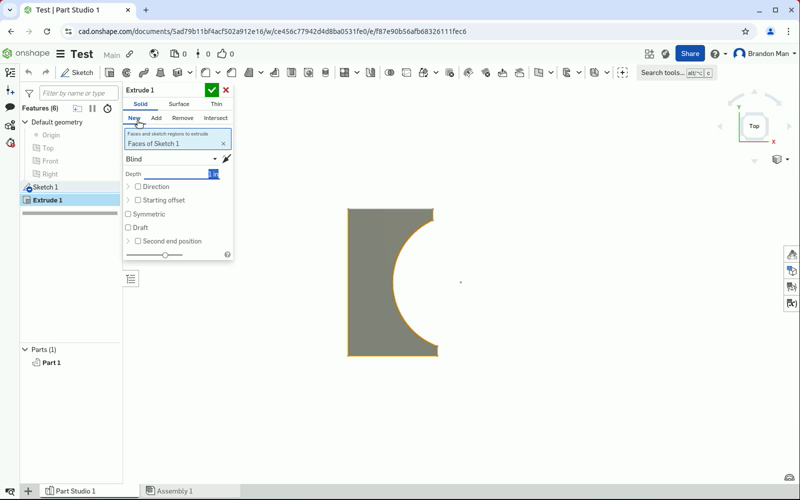
text(1.204)
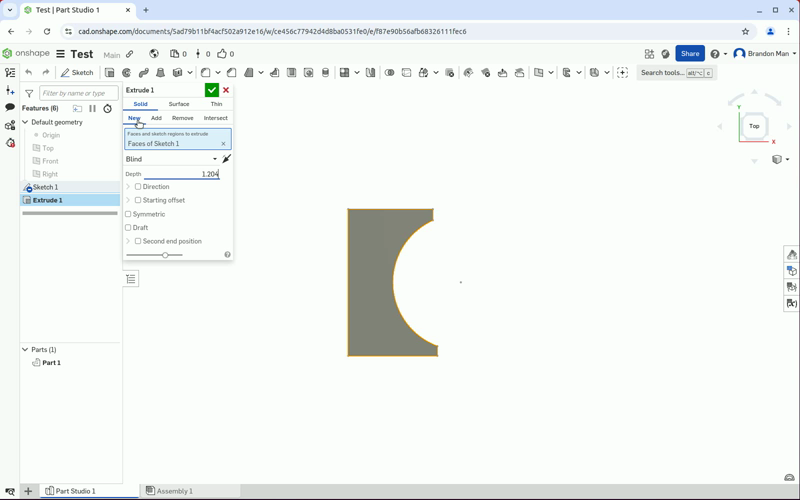
key(enter)
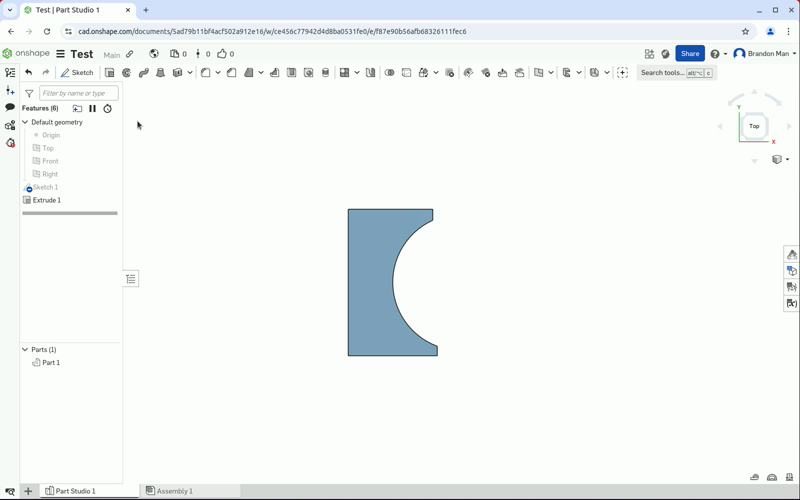
key(shift+h)
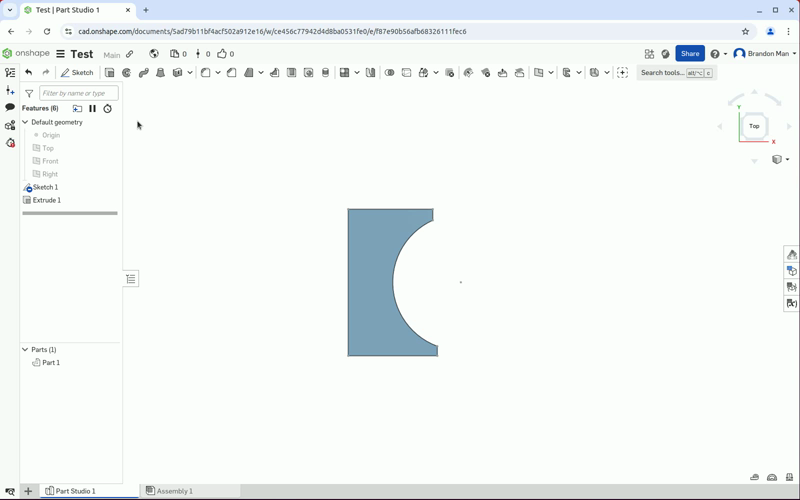
key(shift+h)
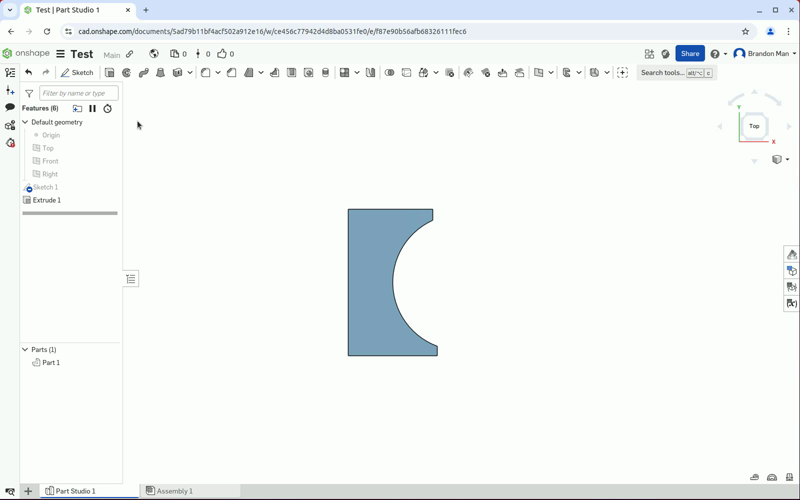
mouse_move(73, 189)
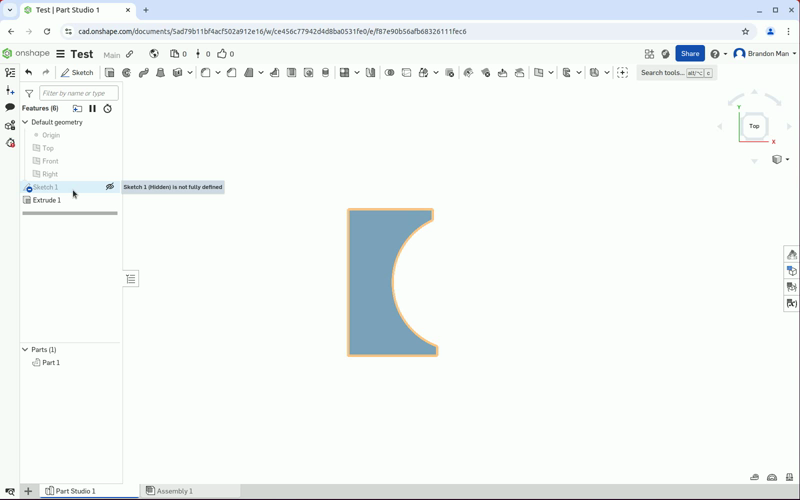
click(73, 189)
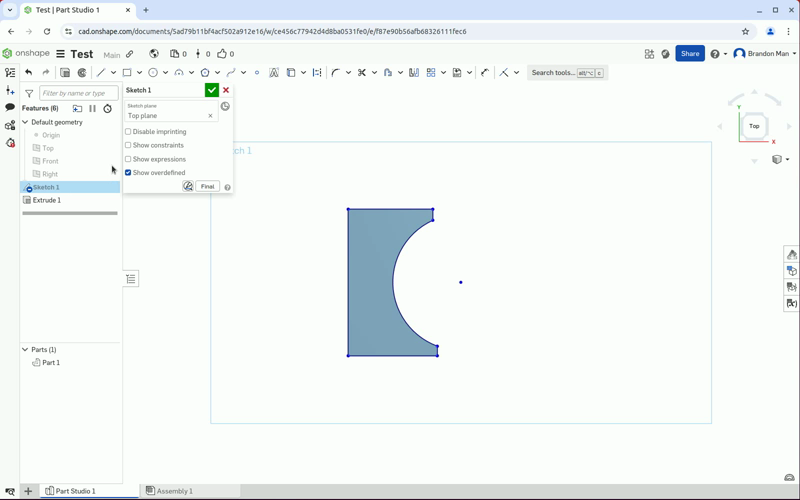
mouse_move(229, 92)
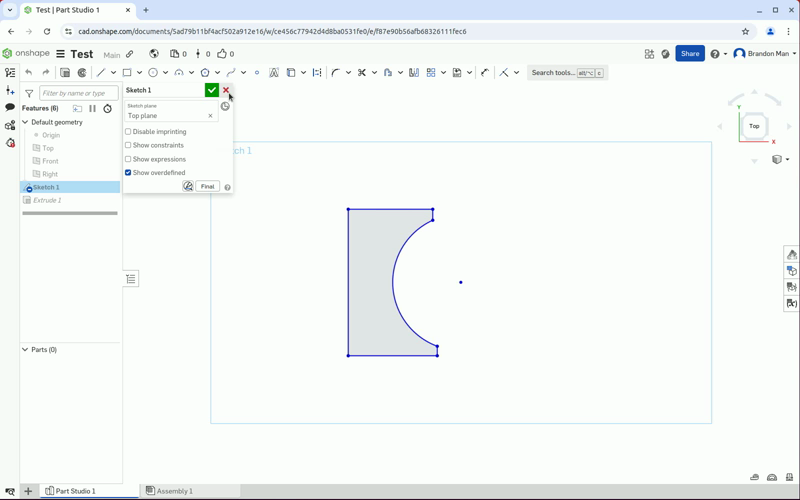
click(229, 92)
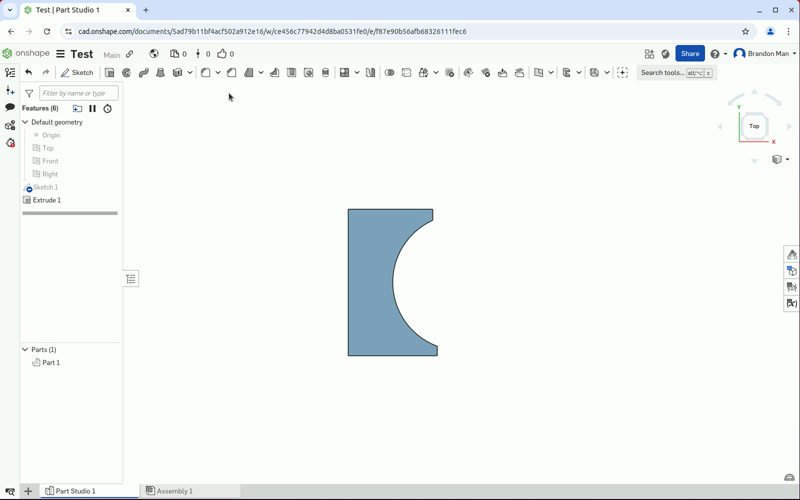
mouse_move(541, 75)
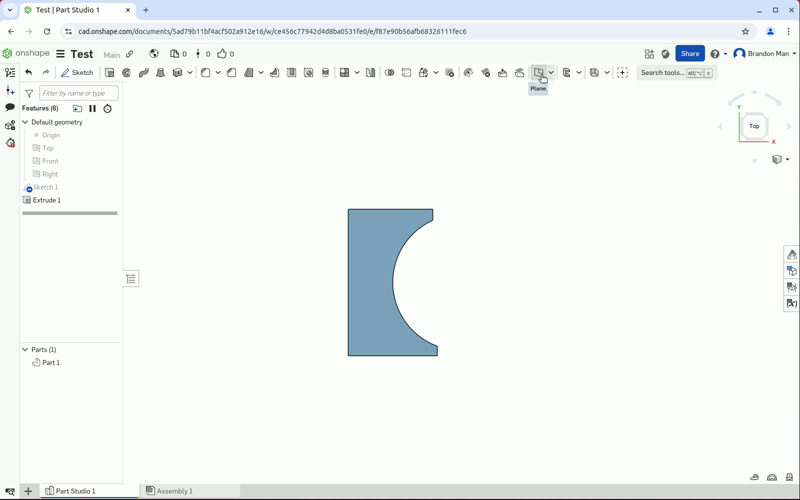
click(541, 75)
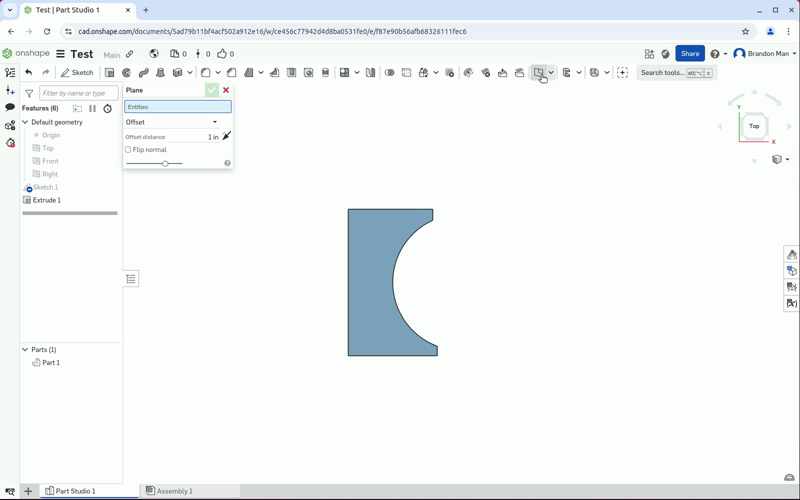
mouse_move(73, 150)
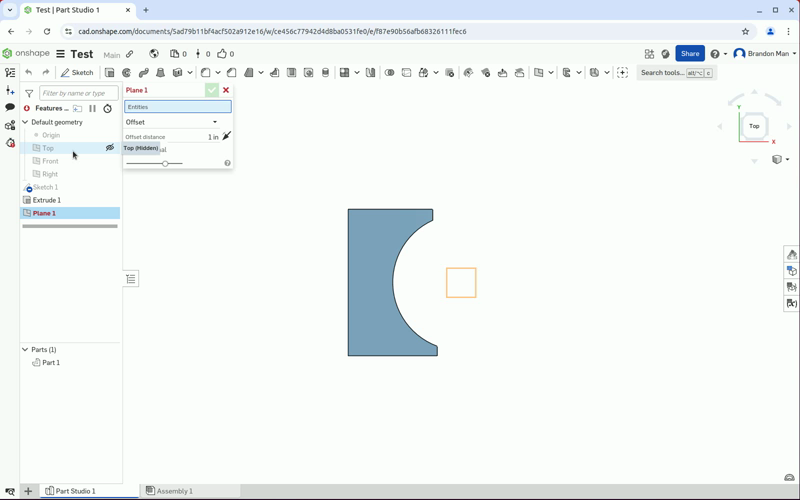
click(73, 150)
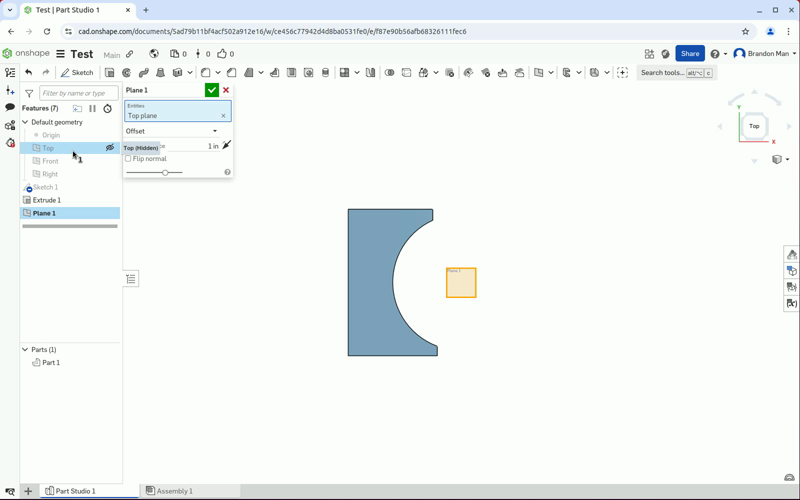
key(tab, 2)
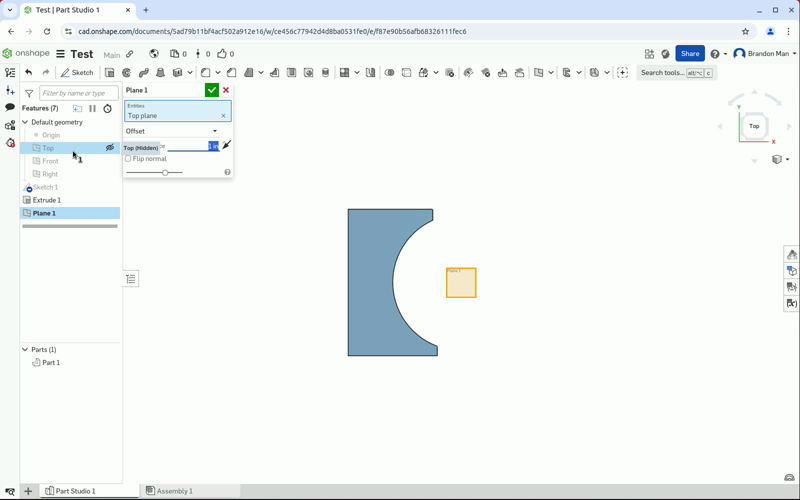
text(1.202)
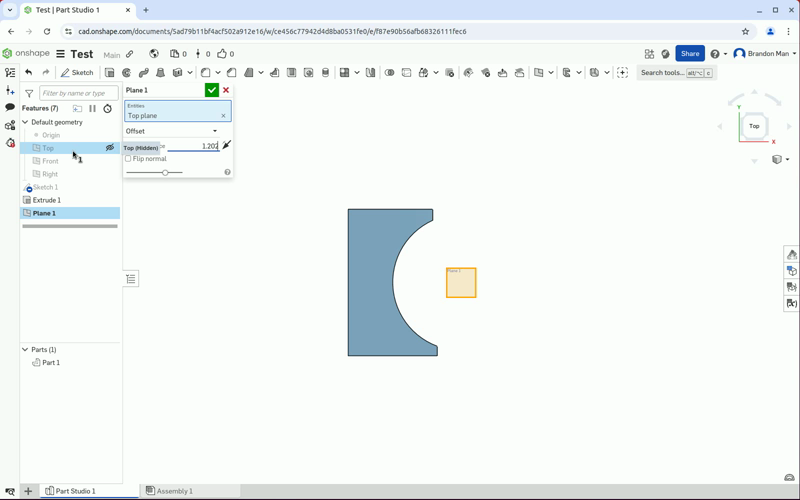
key(enter, 2)
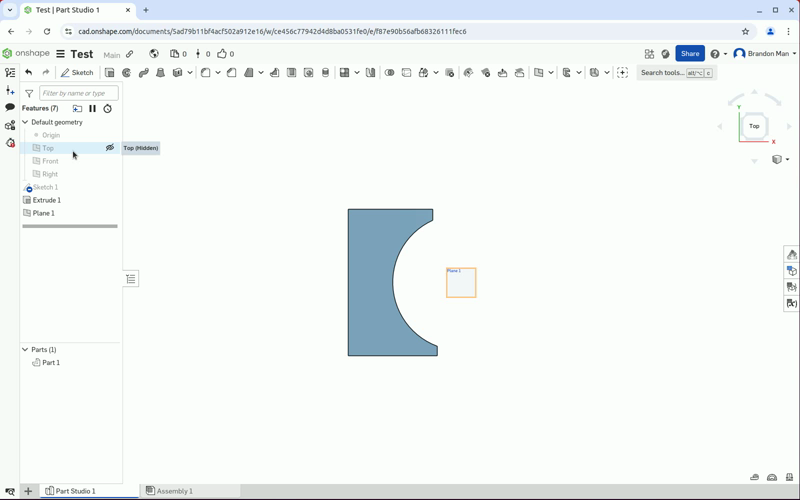
key(shift+s)
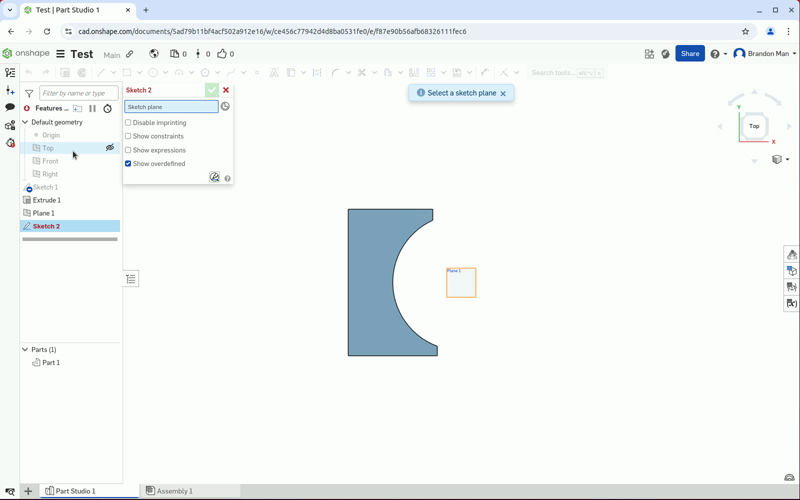
mouse_move(73, 215)
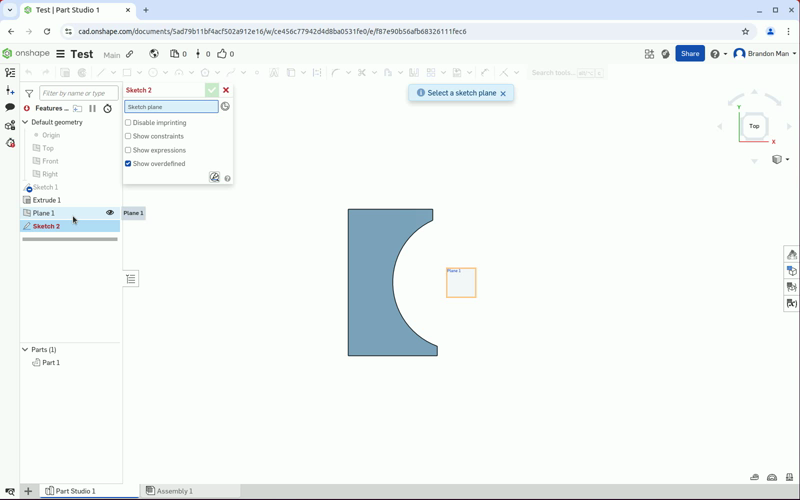
click(73, 215)
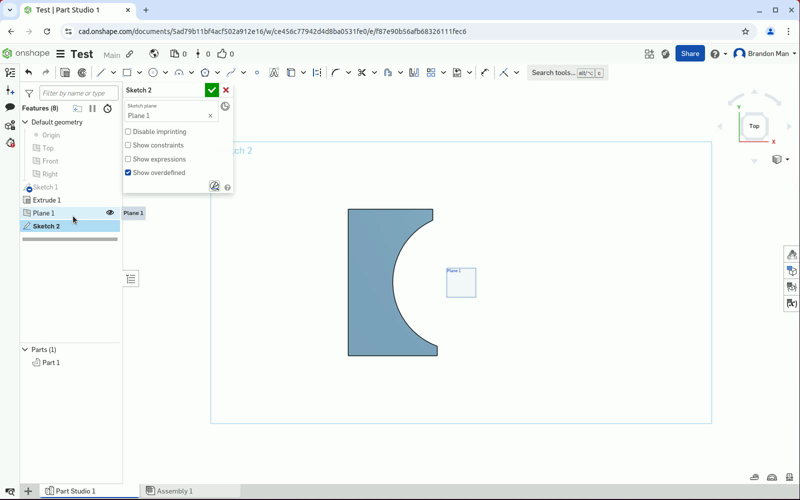
mouse_move(73, 352)
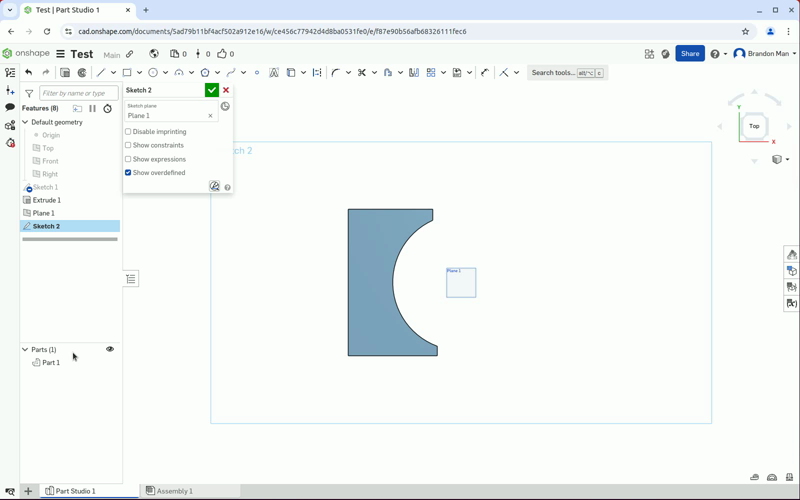
key(y)
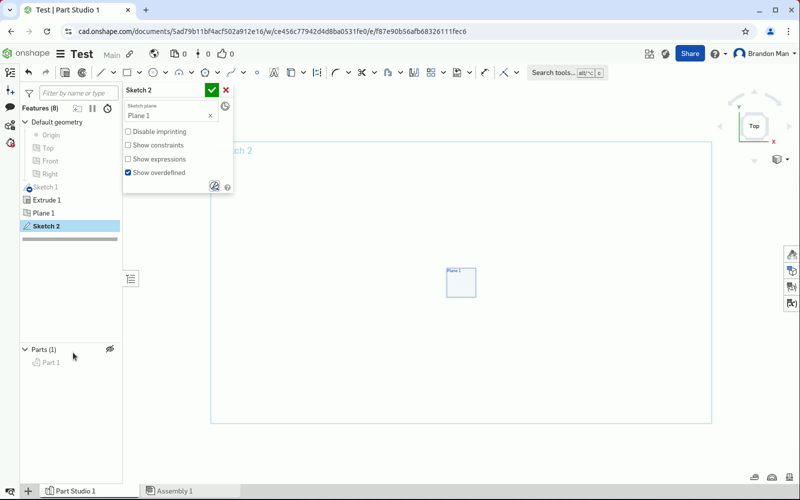
key(c)
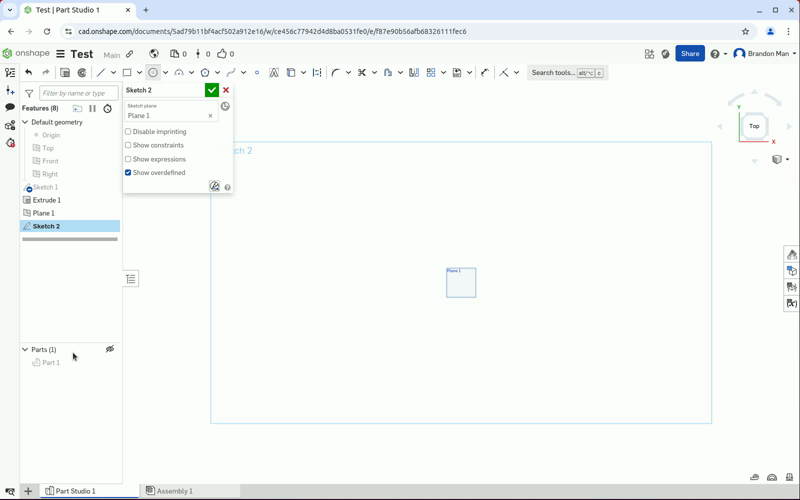
key_down(shift)
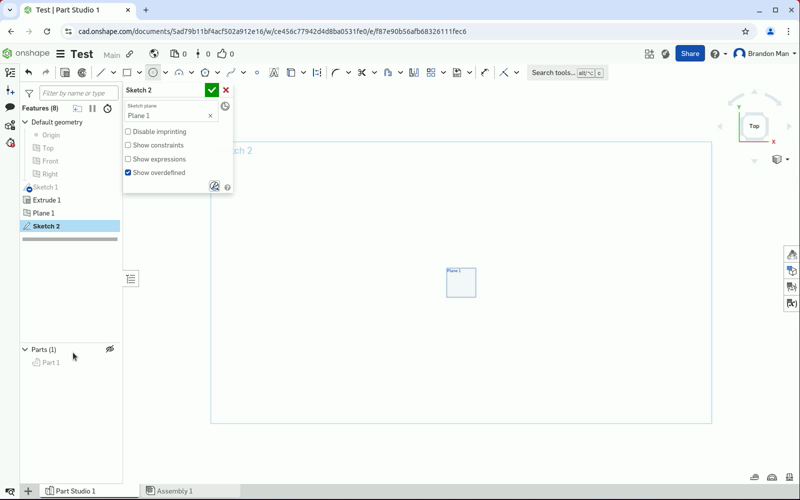
mouse_move(387, 236)
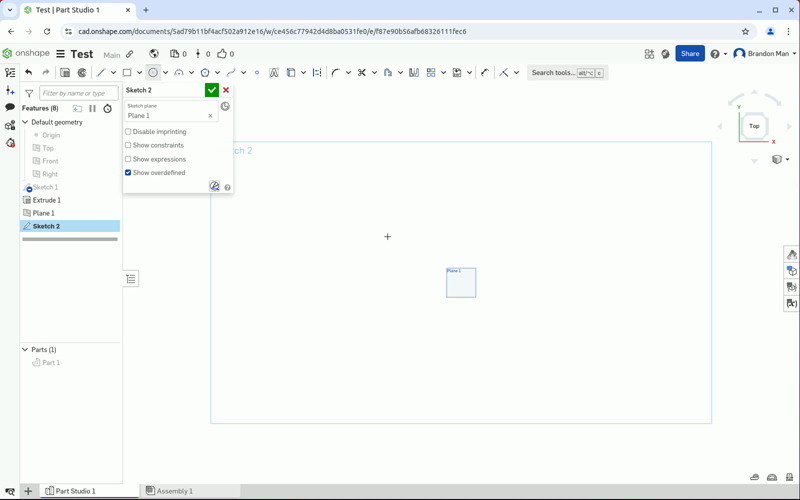
click(387, 236)
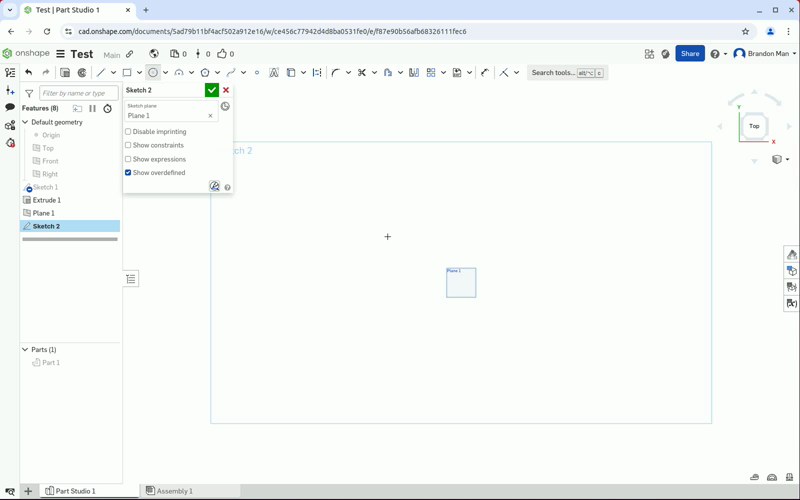
key_up(shift)
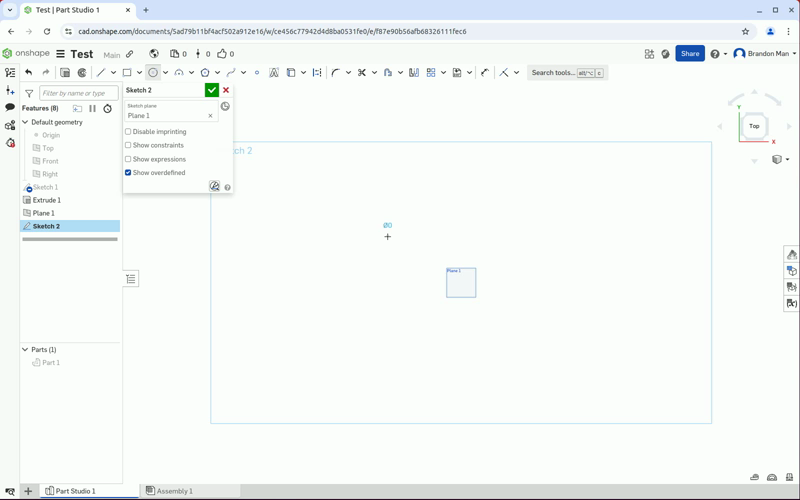
mouse_move(393, 236)
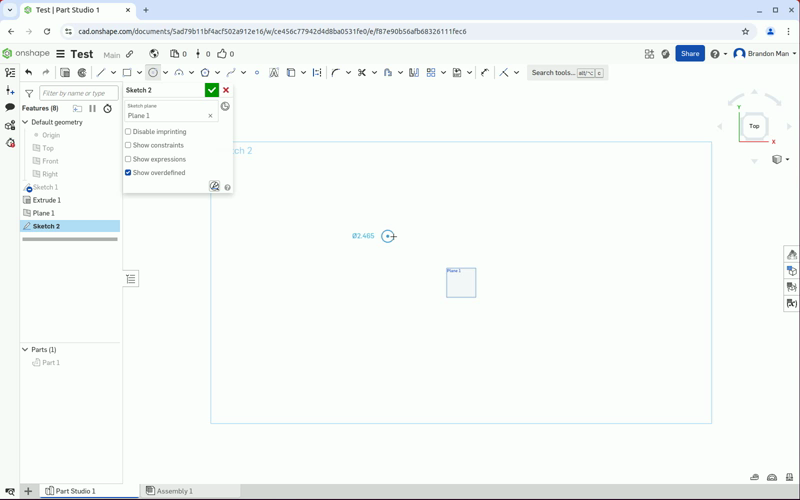
click(393, 236)
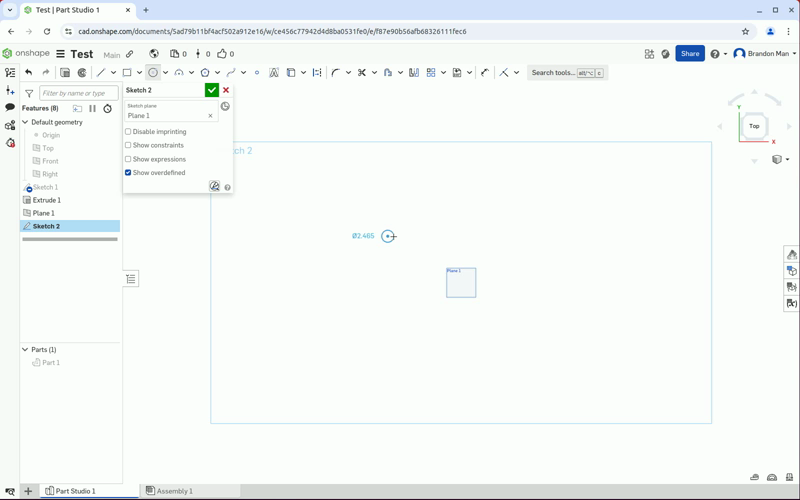
key(esc)
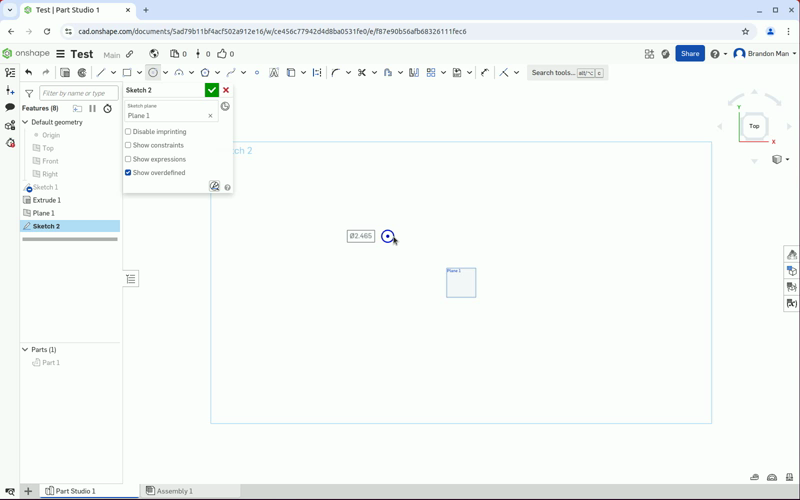
mouse_move(391, 240)
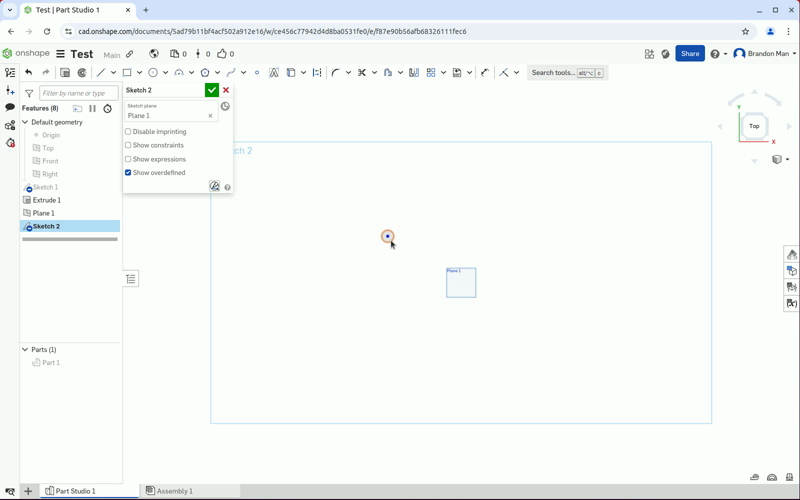
scroll(6)
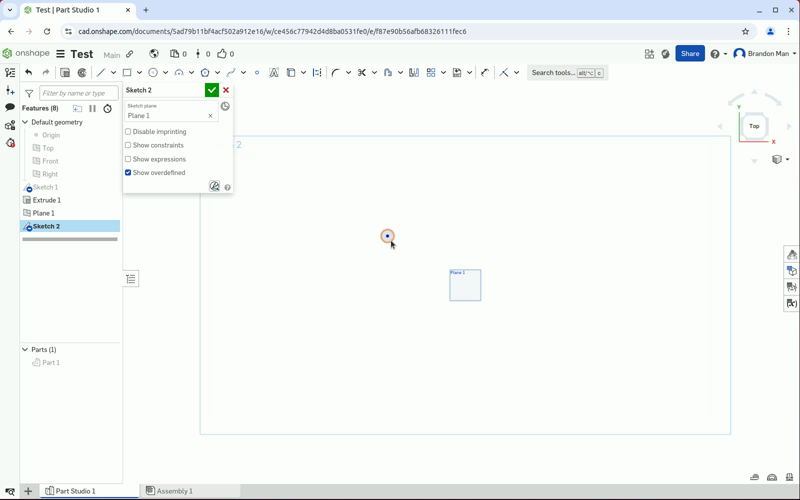
scroll(6)
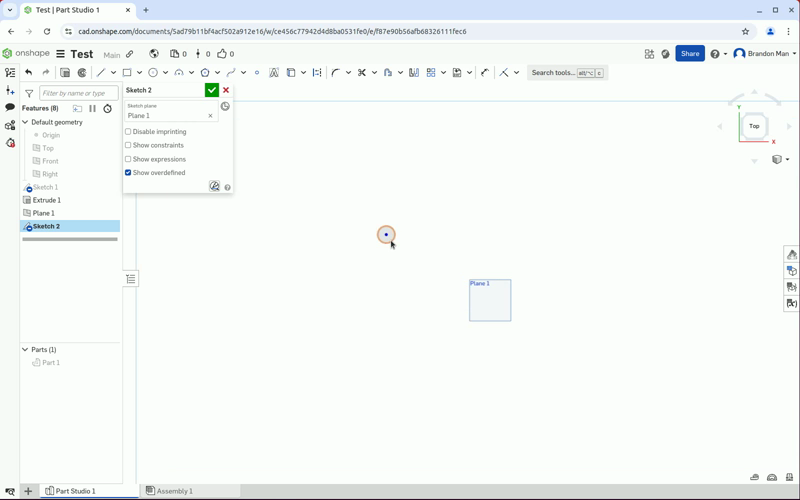
scroll(6)
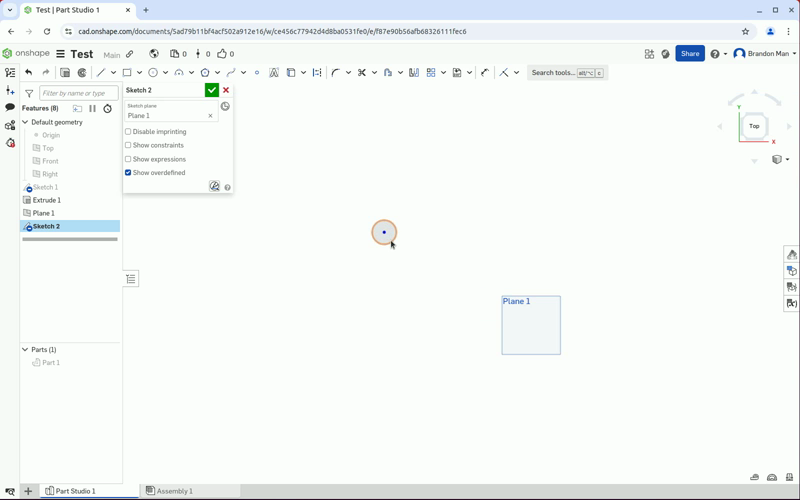
scroll(6)
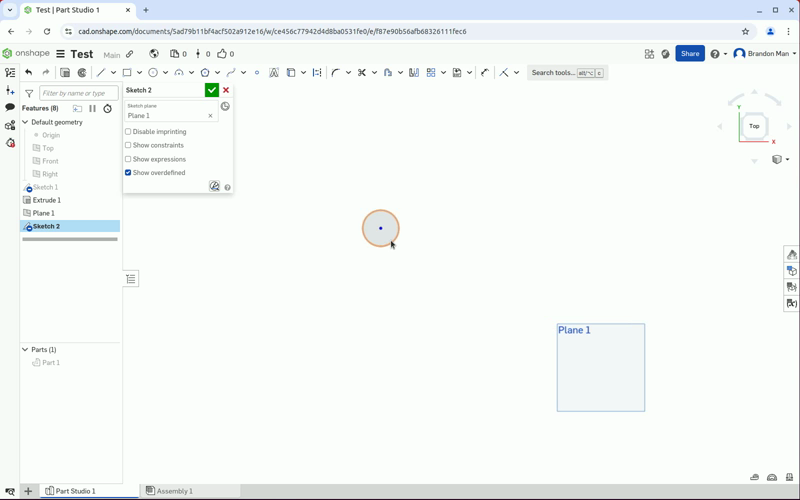
scroll(6)
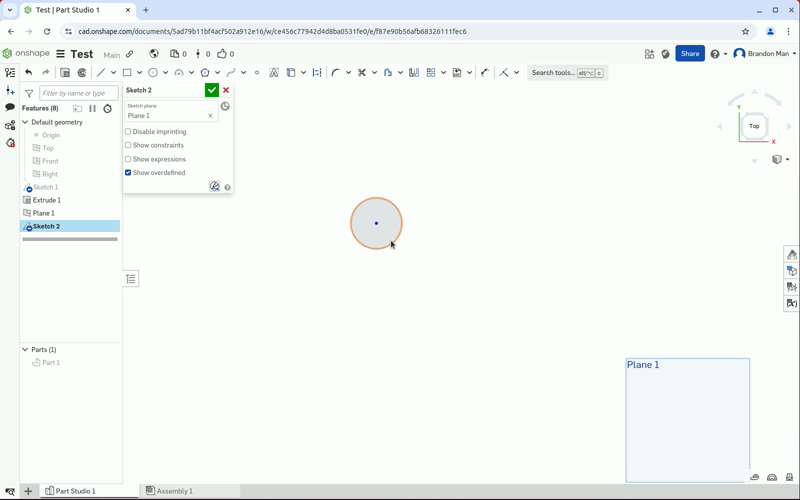
scroll(6)
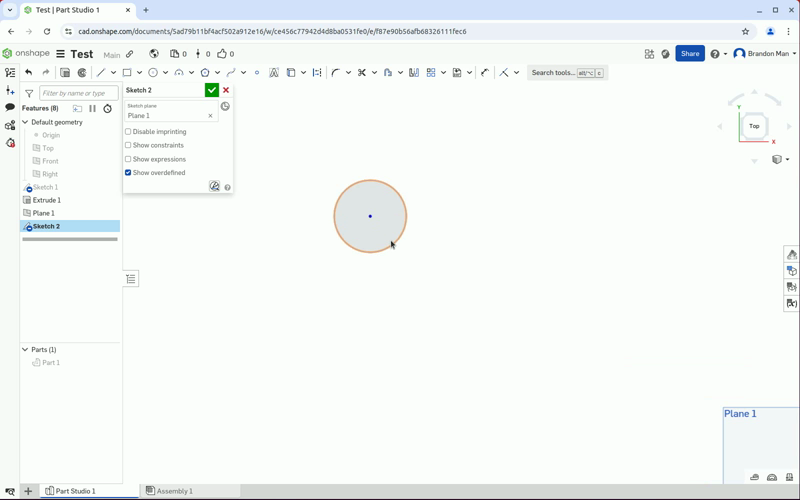
scroll(6)
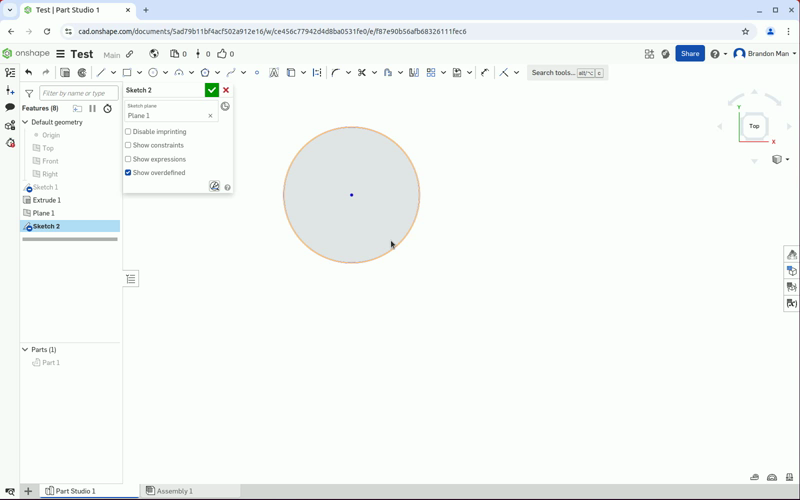
click(391, 240)
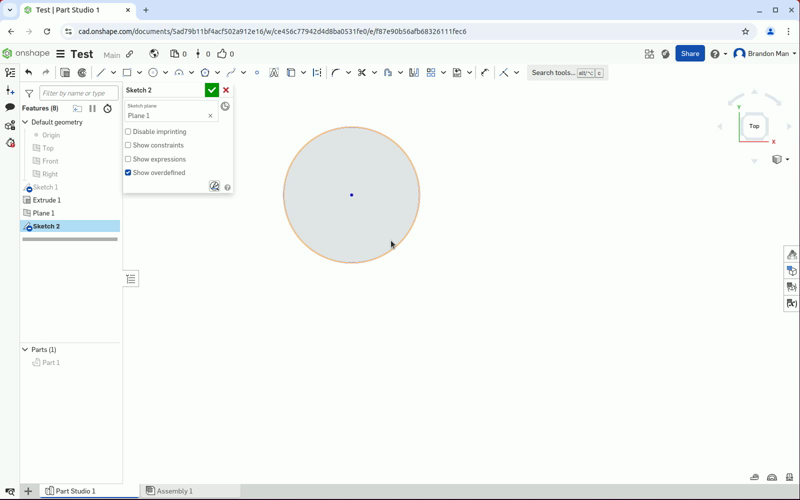
scroll(-6)
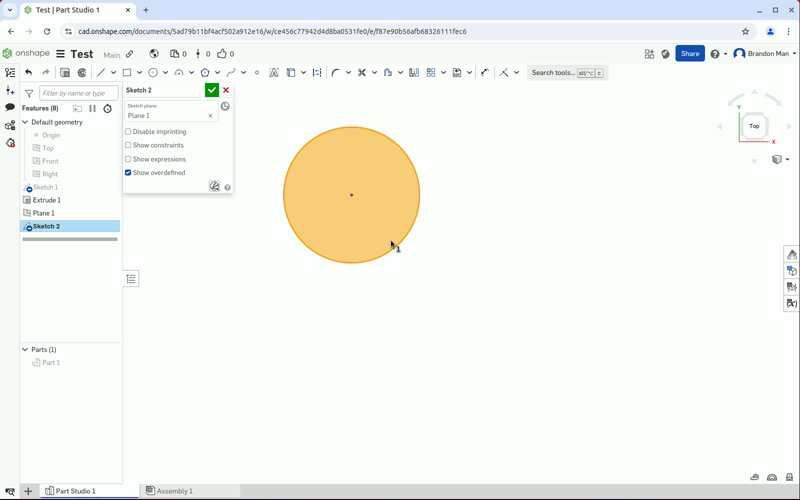
scroll(-6)
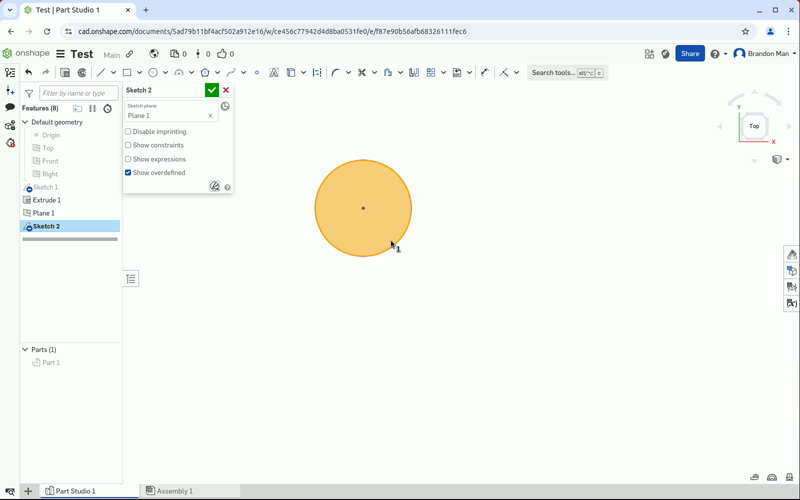
scroll(-6)
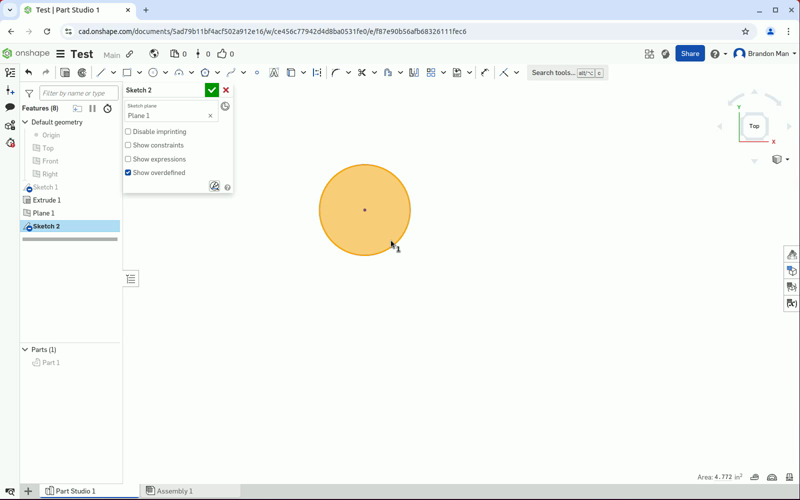
scroll(-6)
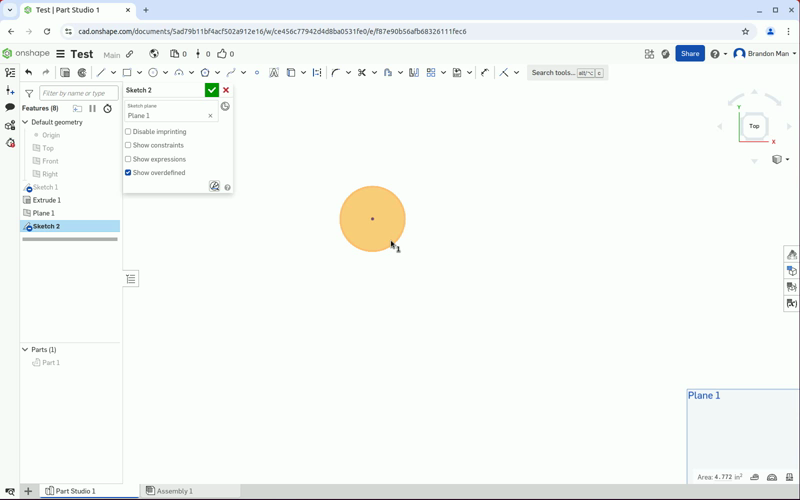
scroll(-6)
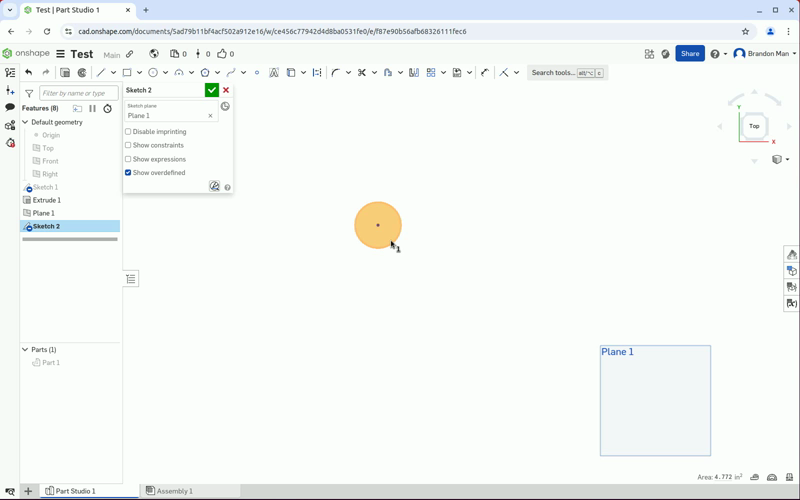
scroll(-6)
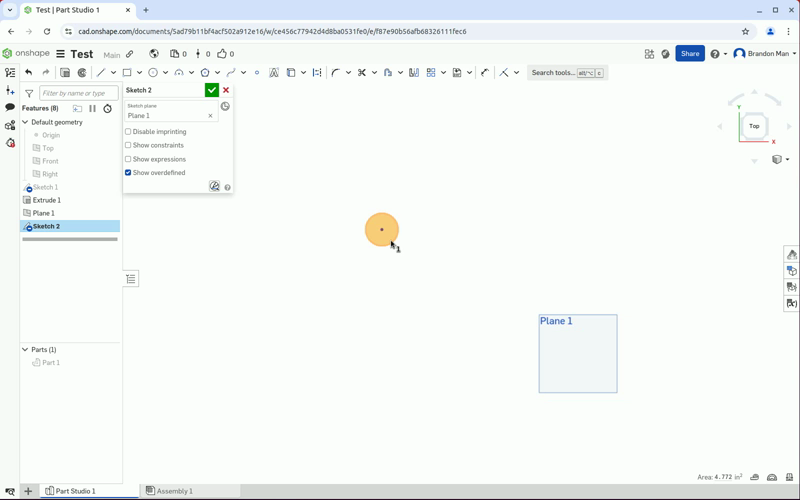
scroll(-6)
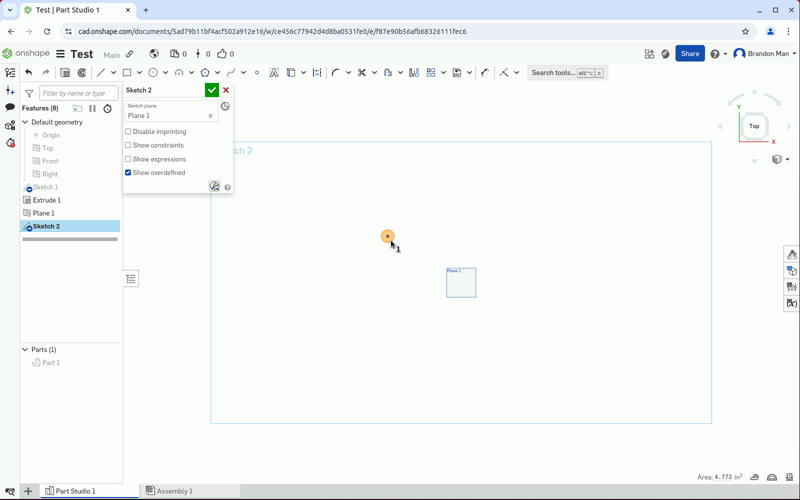
mouse_move(73, 352)
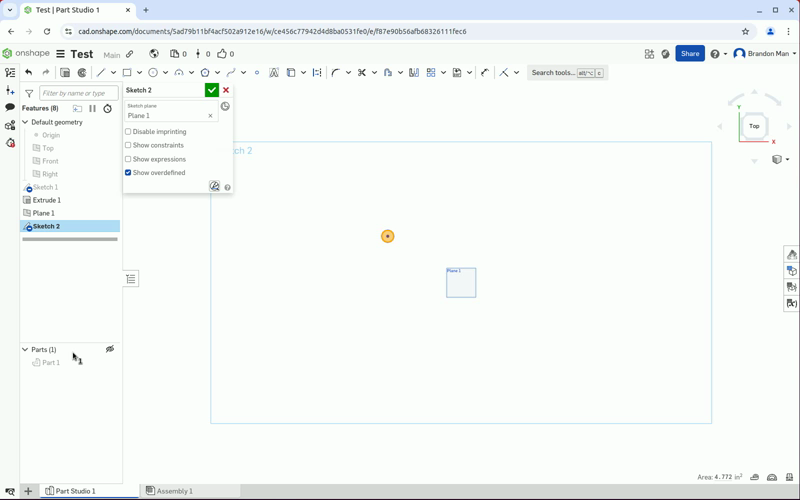
key(shift+y)
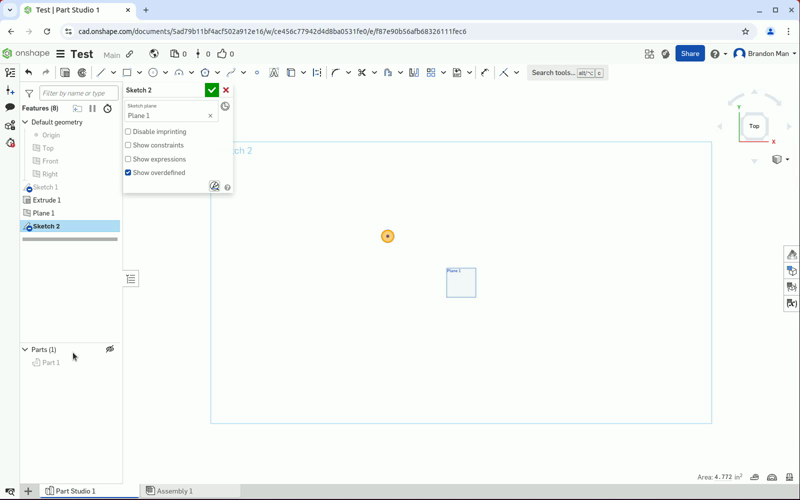
key(shift+e)
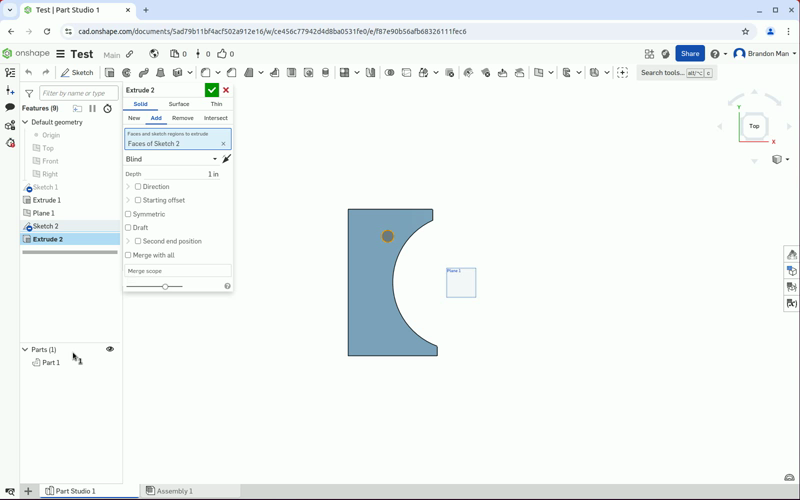
mouse_move(143, 106)
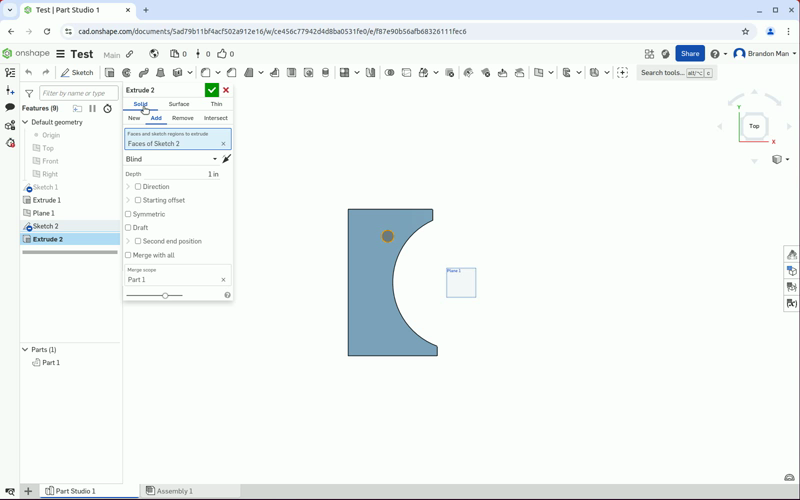
click(143, 106)
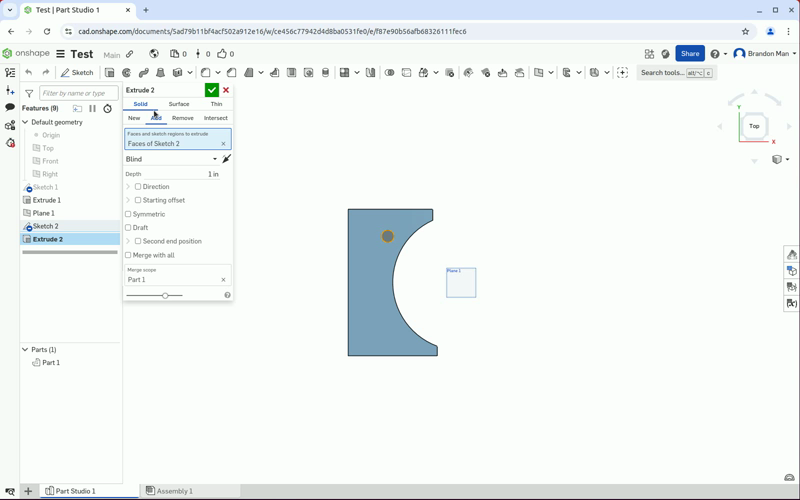
mouse_move(186, 120)
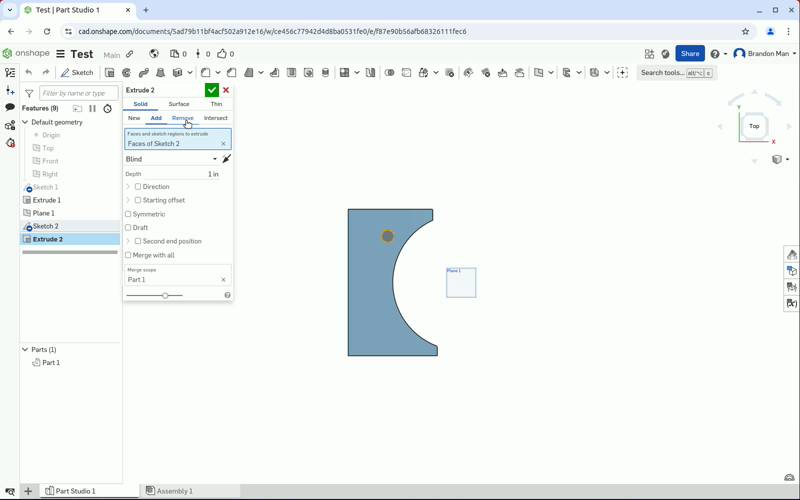
click(186, 120)
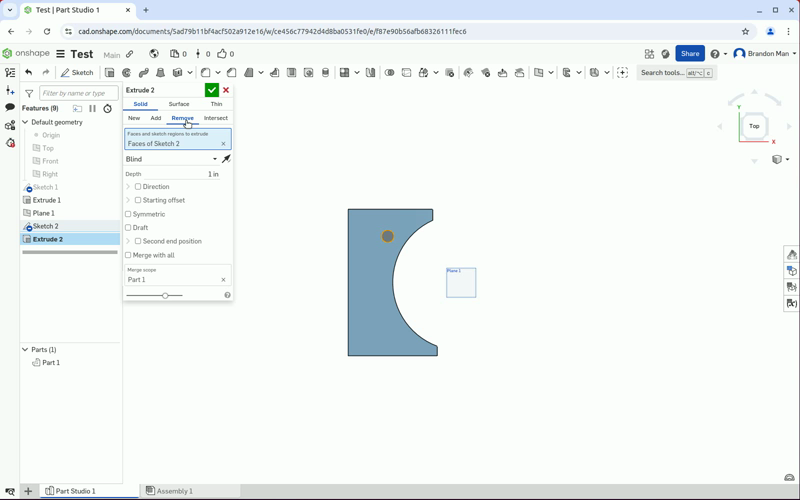
key(tab, 4)
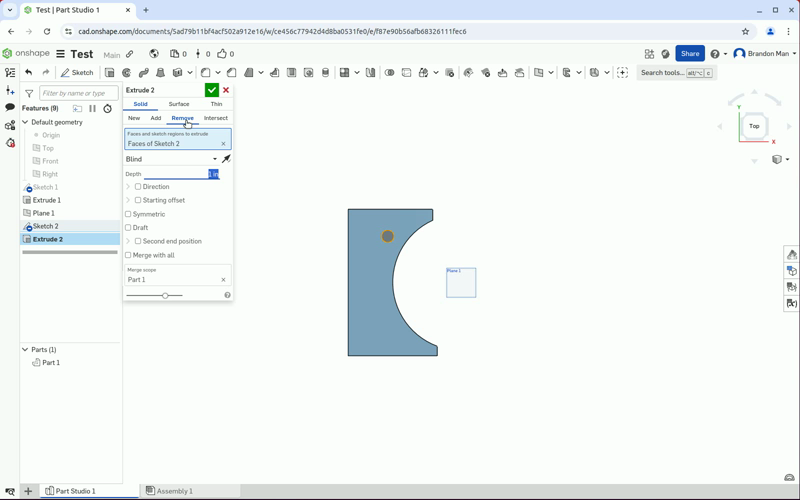
text(9.147)
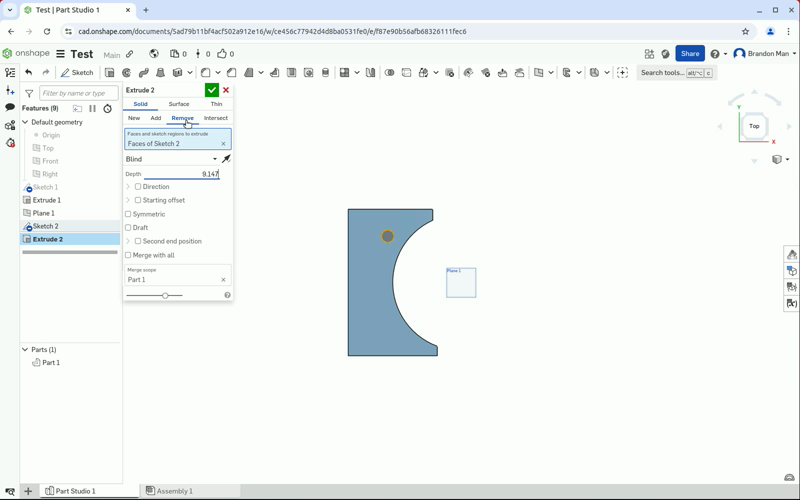
key(tab, 6)
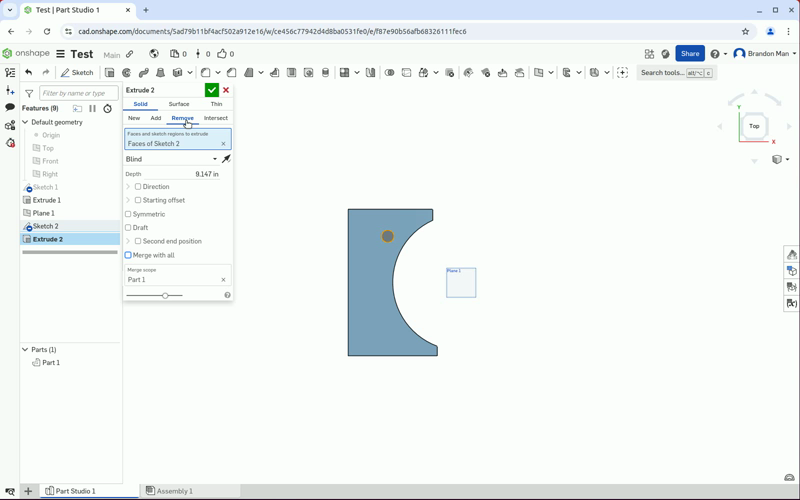
key(space)
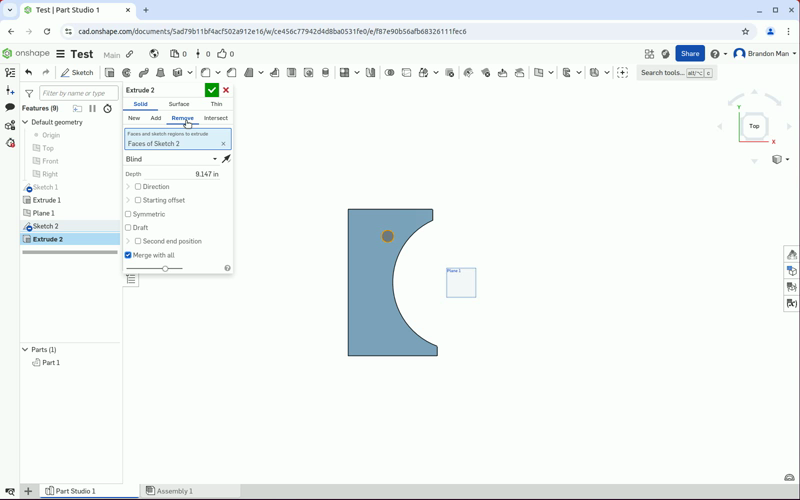
key(enter)
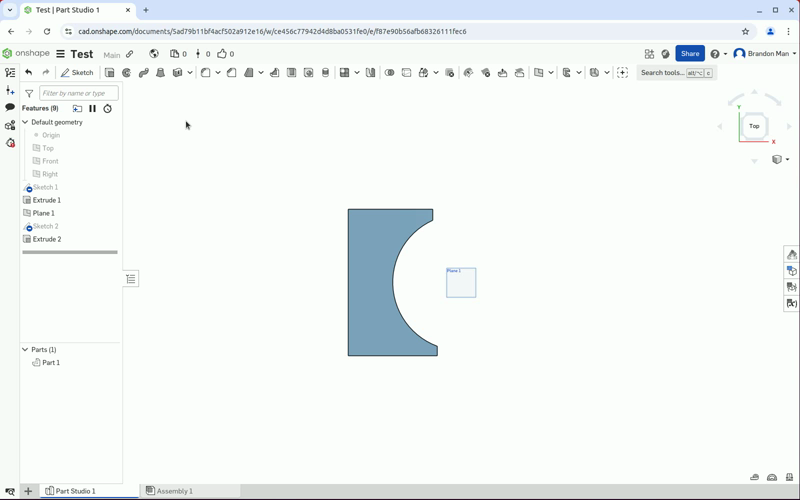
key(shift+h)
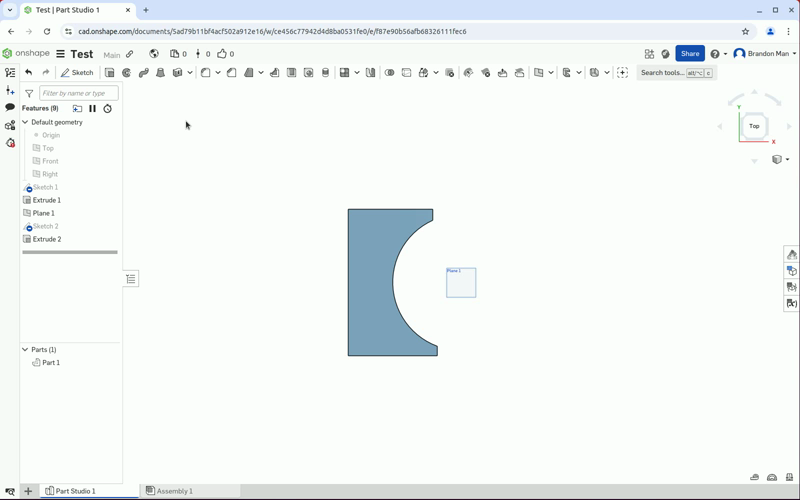
key(shift+h)
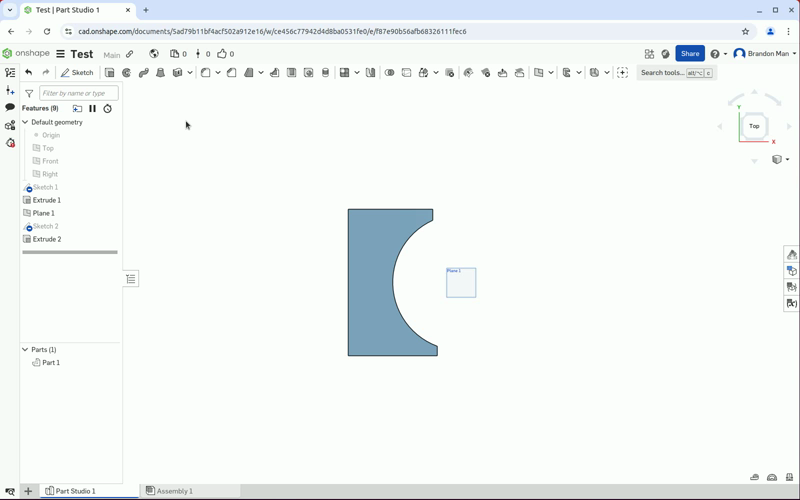
mouse_move(73, 189)
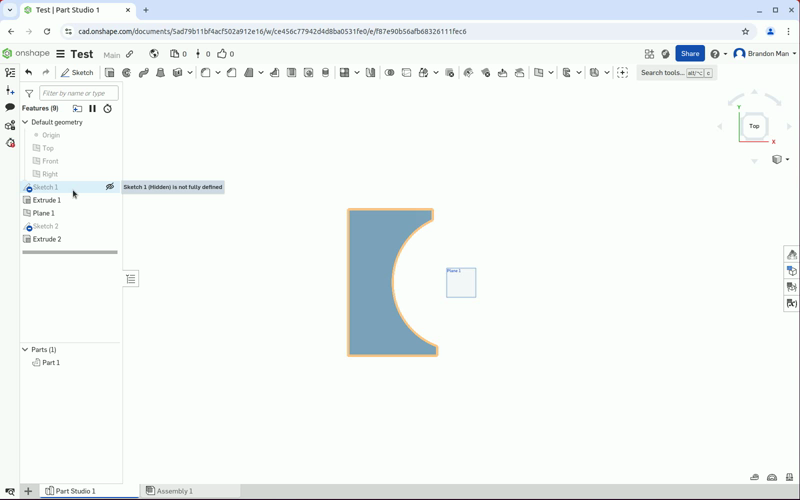
click(73, 189)
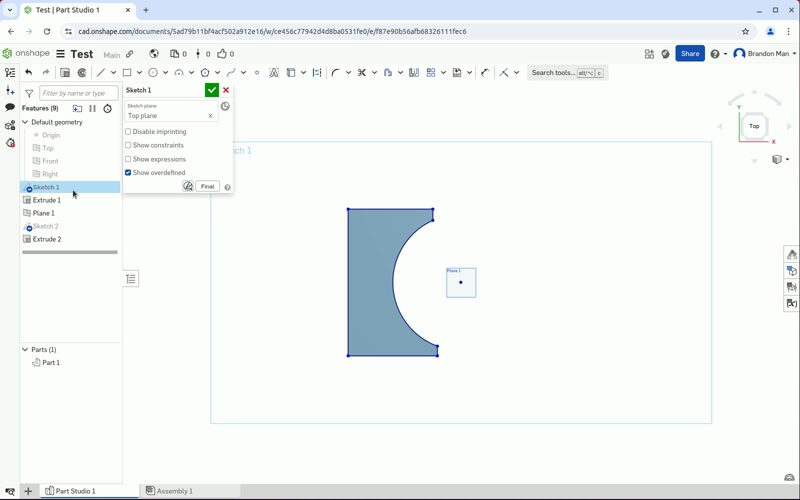
mouse_move(229, 92)
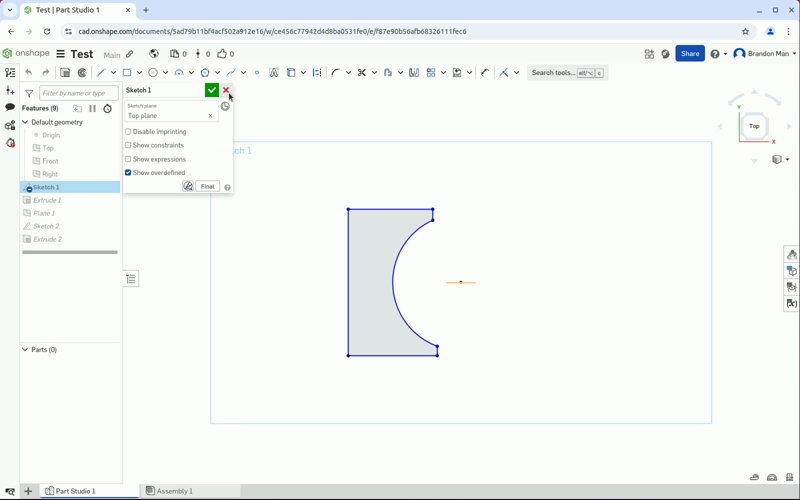
click(229, 92)
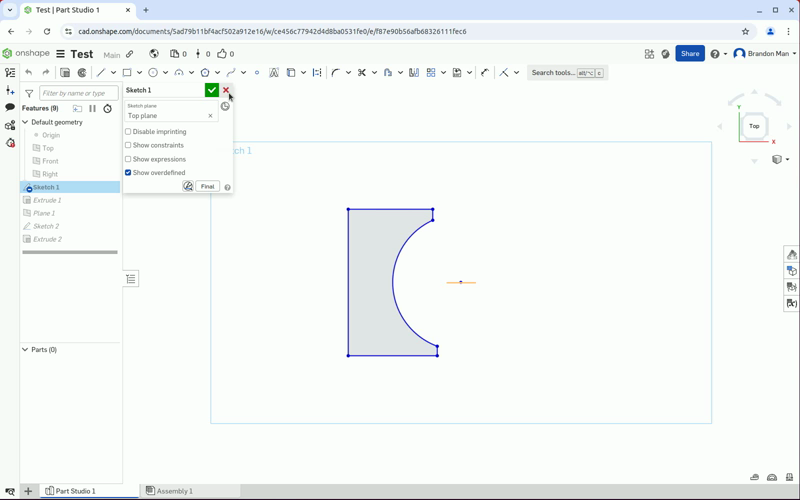
key(shift+s)
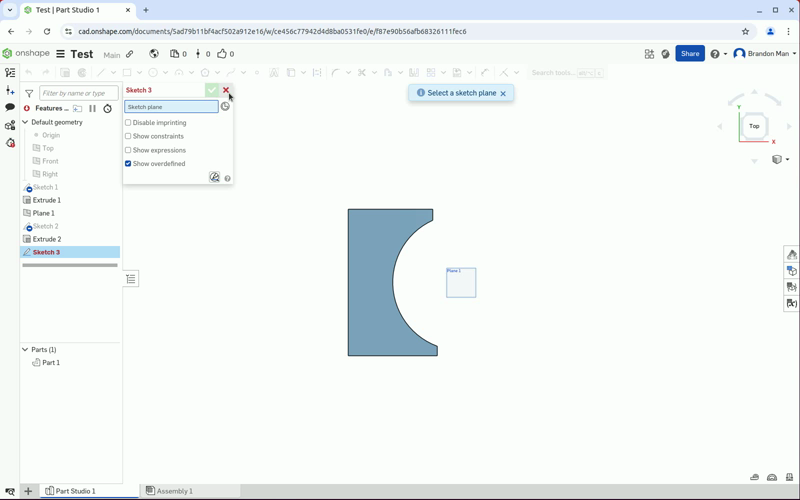
mouse_move(73, 215)
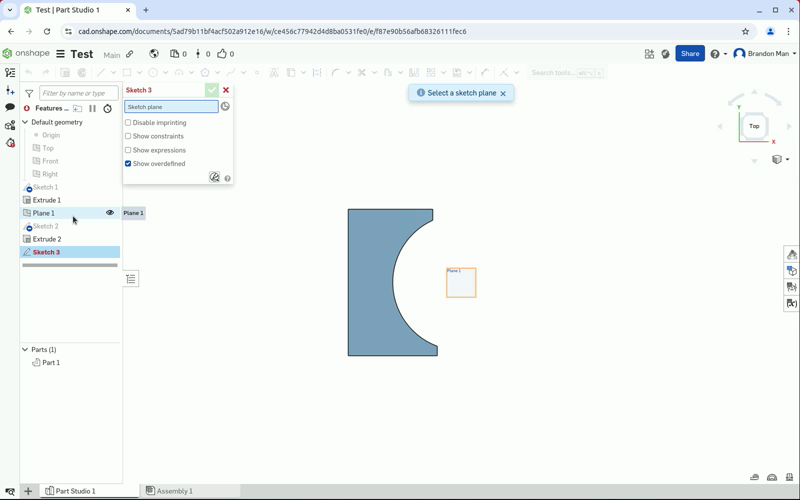
click(73, 215)
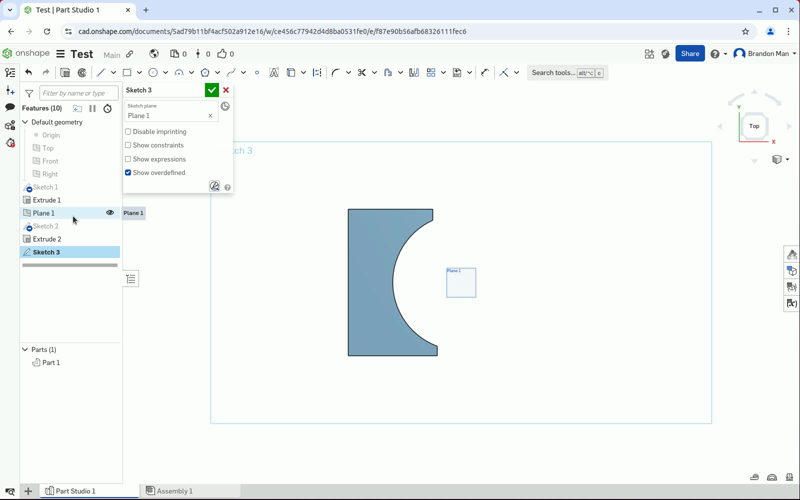
mouse_move(73, 352)
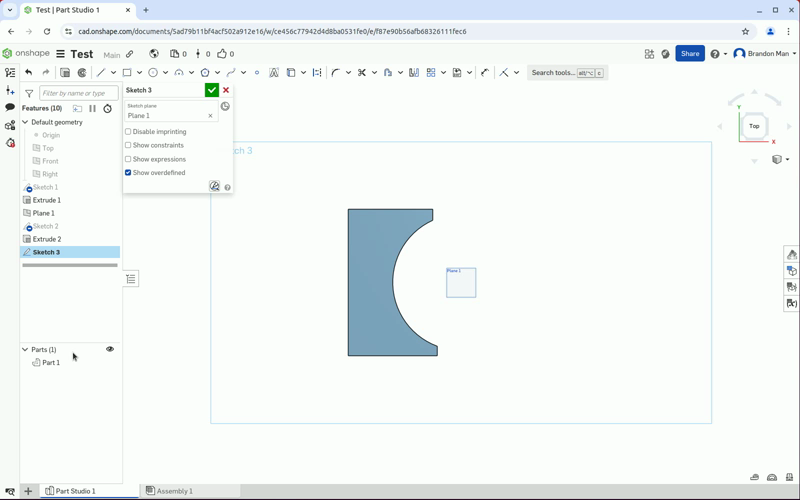
key(y)
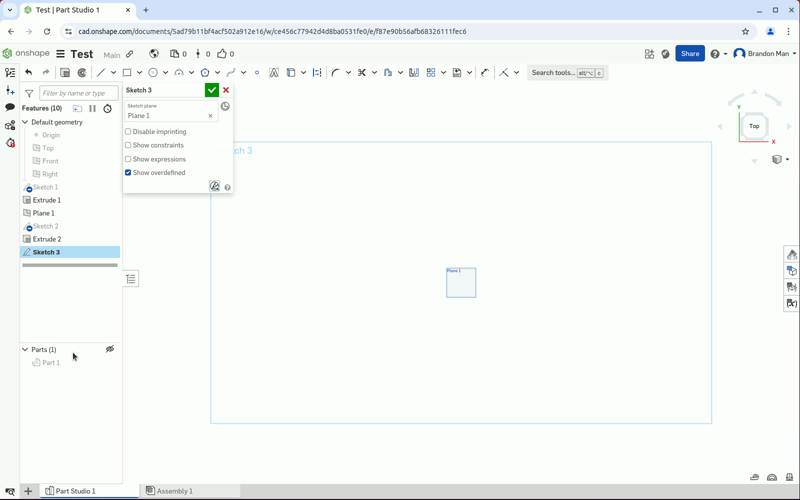
key(c)
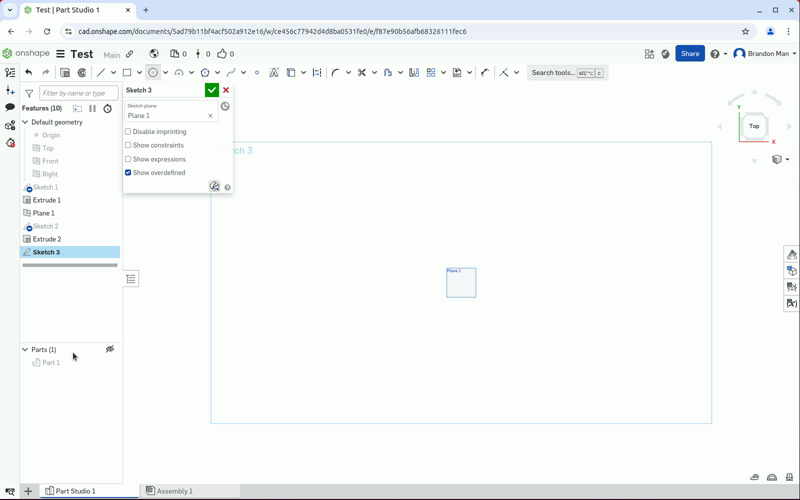
key_down(shift)
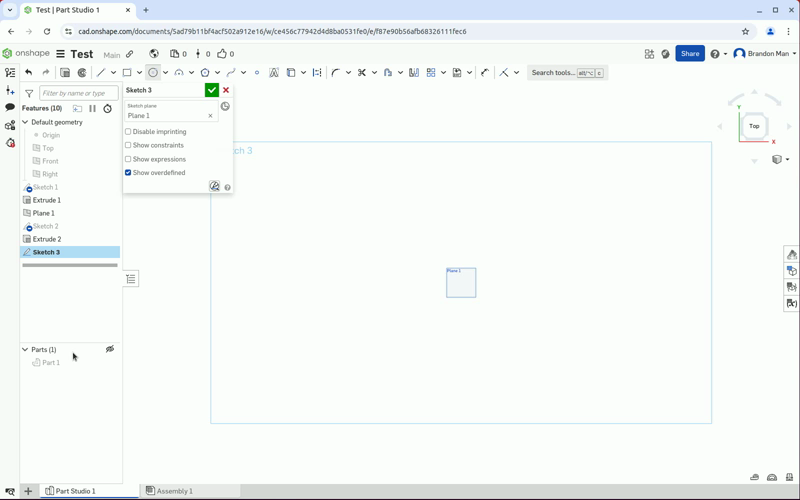
mouse_move(387, 325)
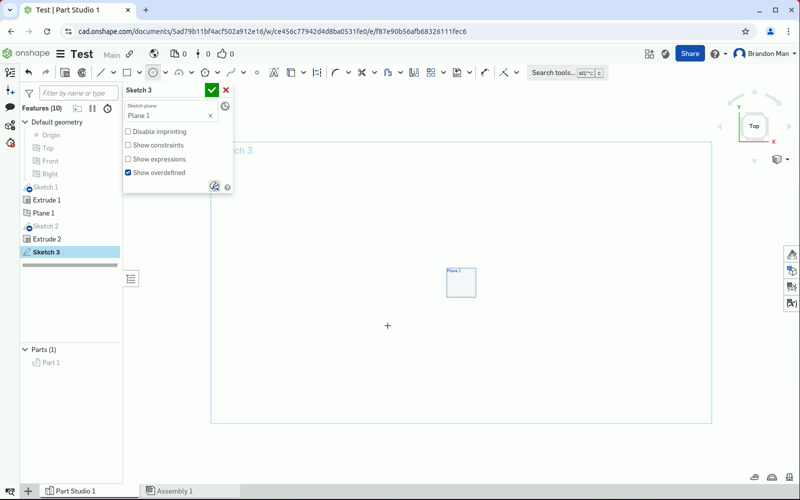
click(387, 325)
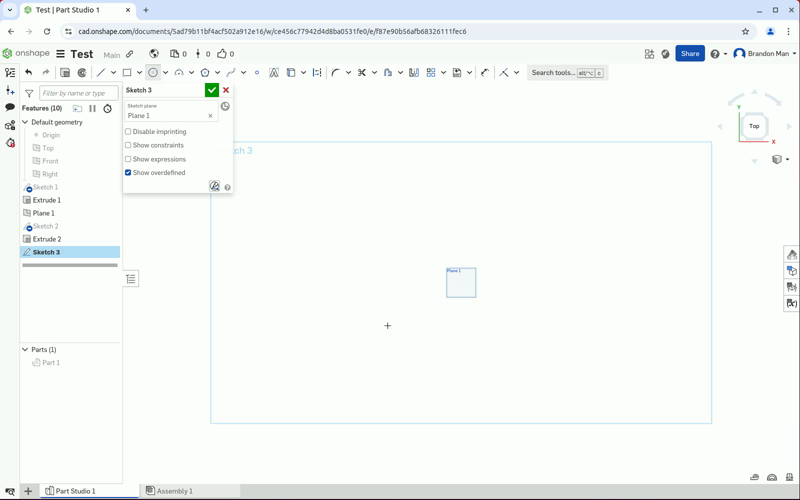
key_up(shift)
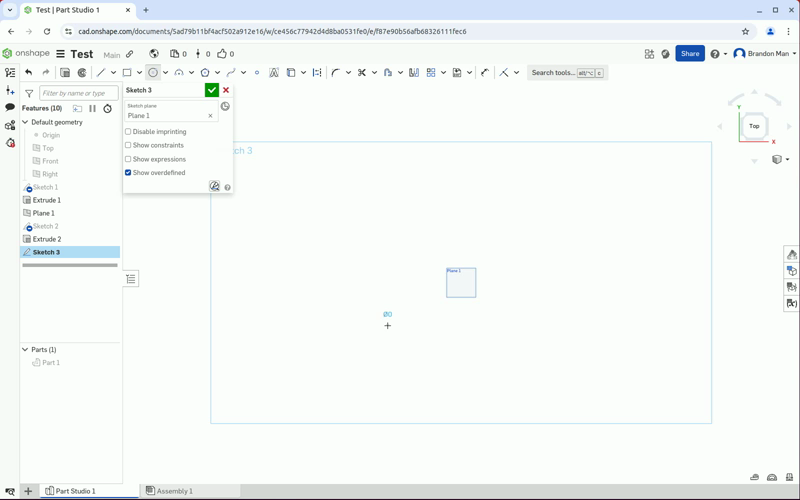
mouse_move(393, 325)
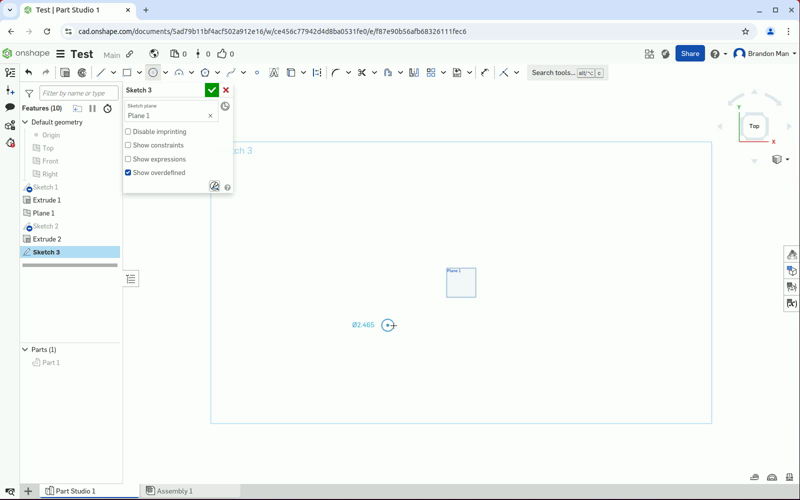
click(393, 325)
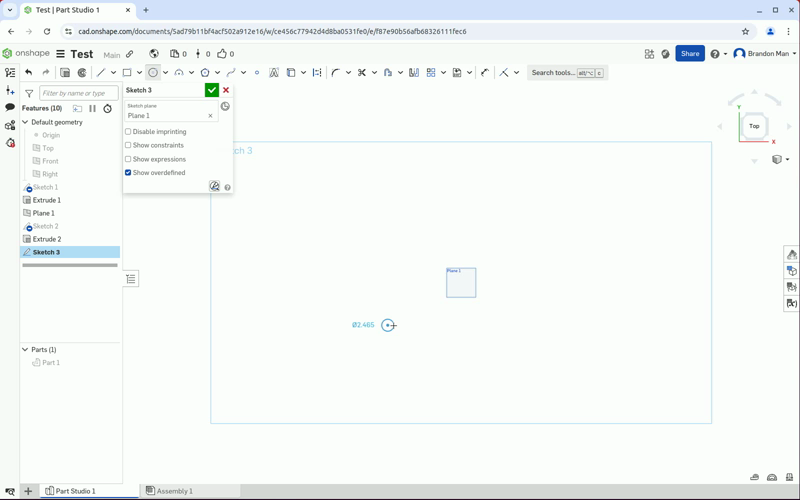
key(esc)
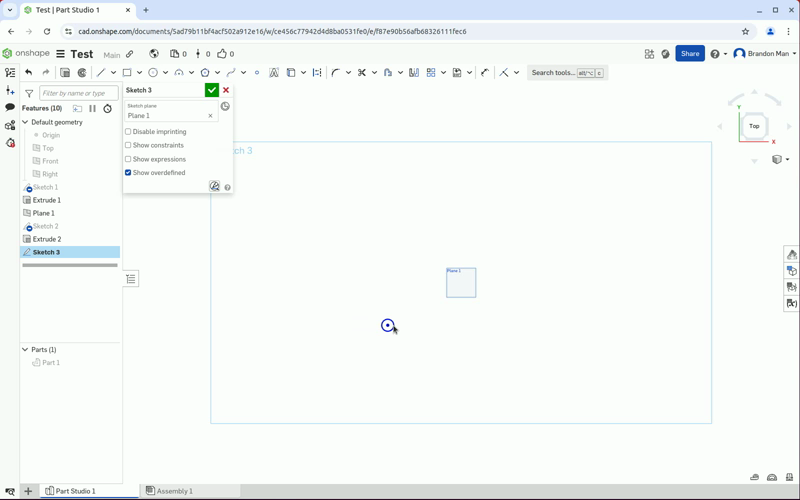
mouse_move(390, 321)
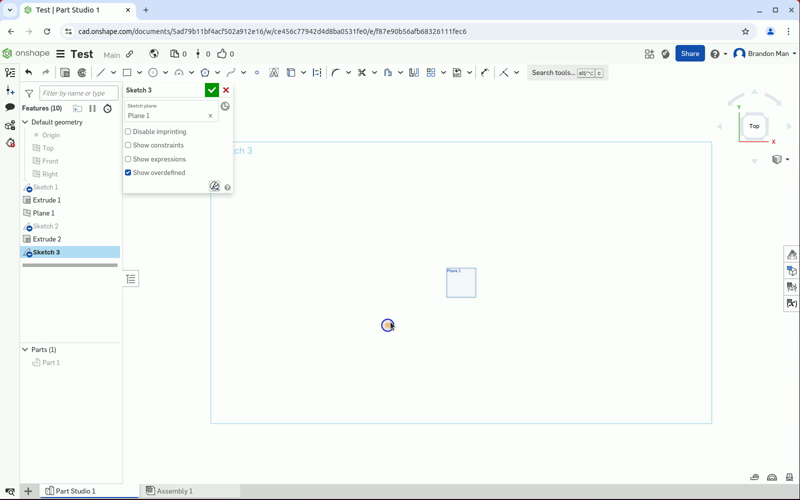
scroll(6)
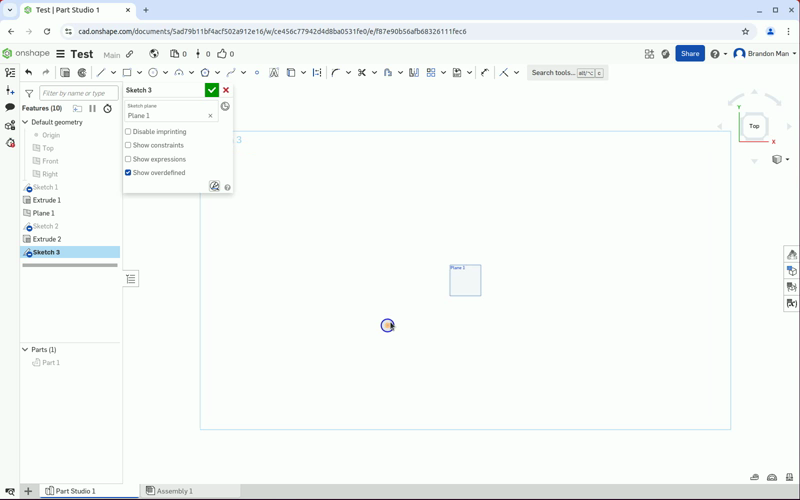
scroll(6)
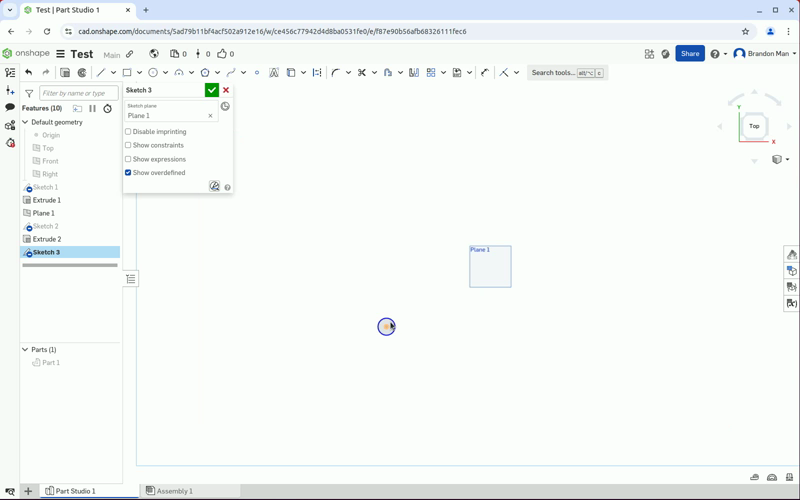
scroll(6)
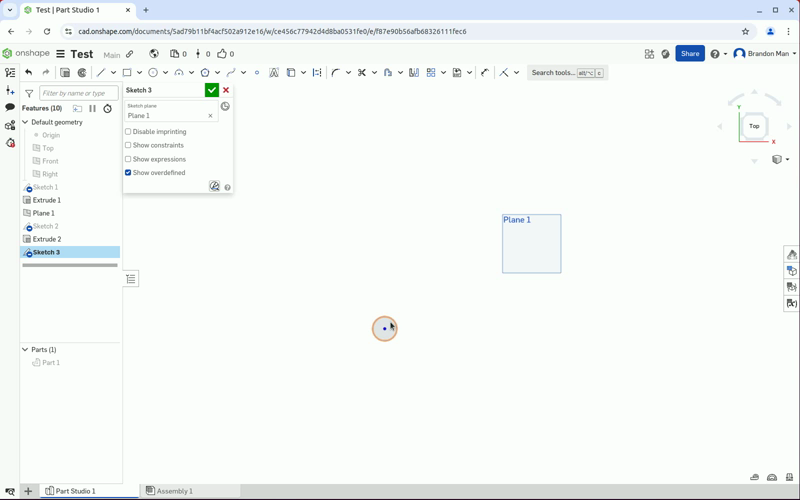
scroll(6)
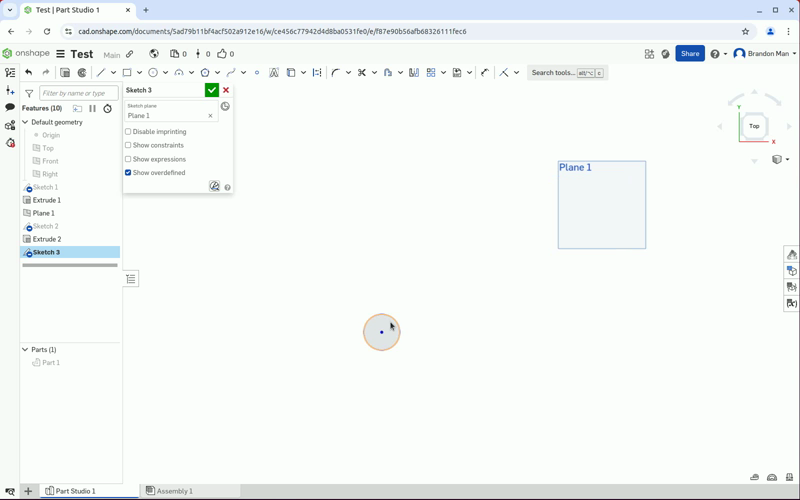
scroll(6)
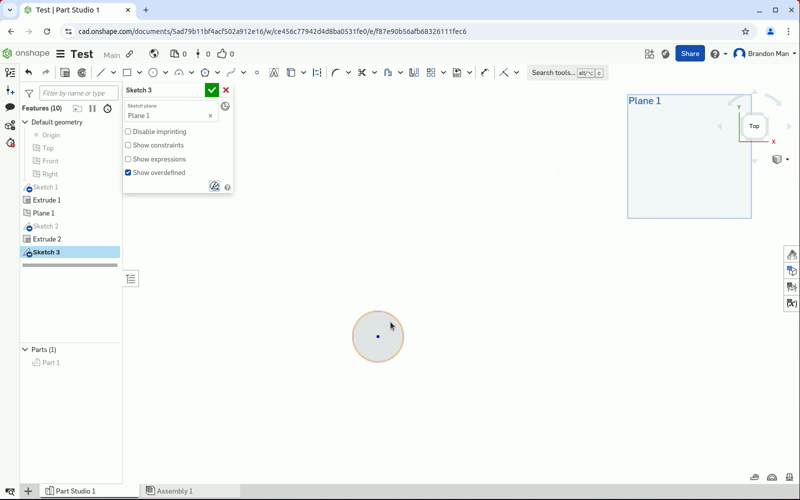
scroll(6)
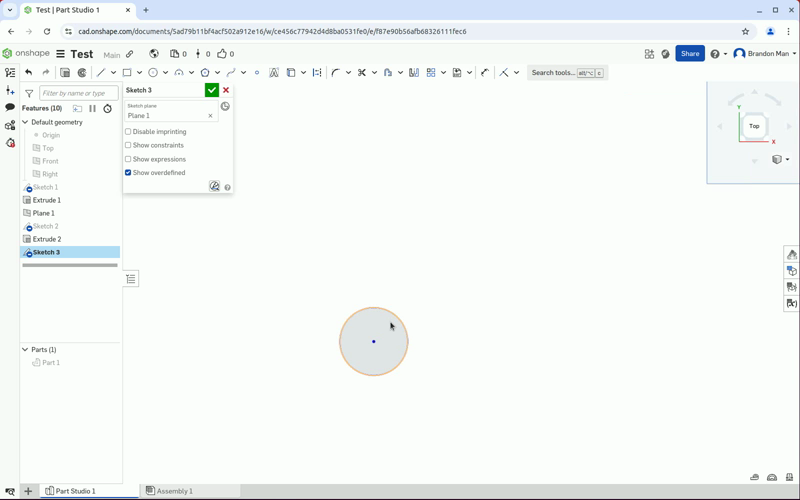
scroll(6)
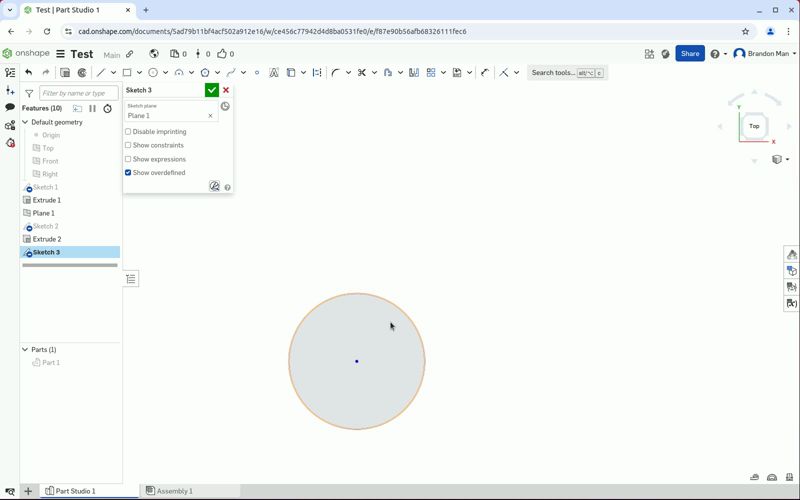
click(390, 321)
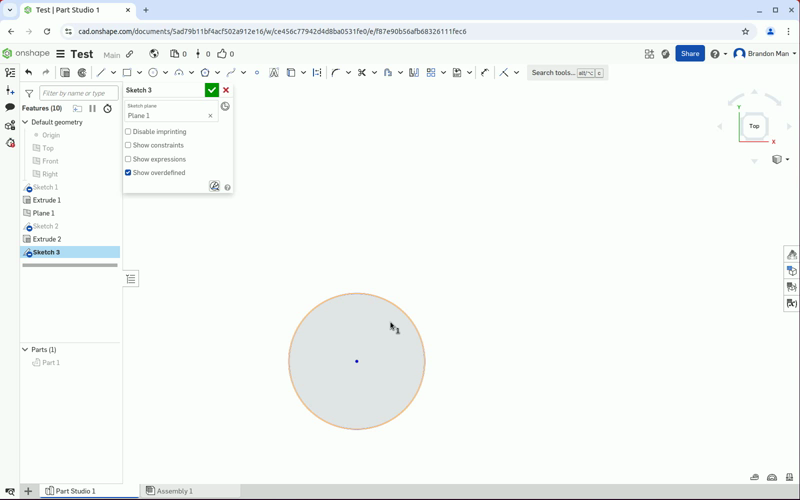
scroll(-6)
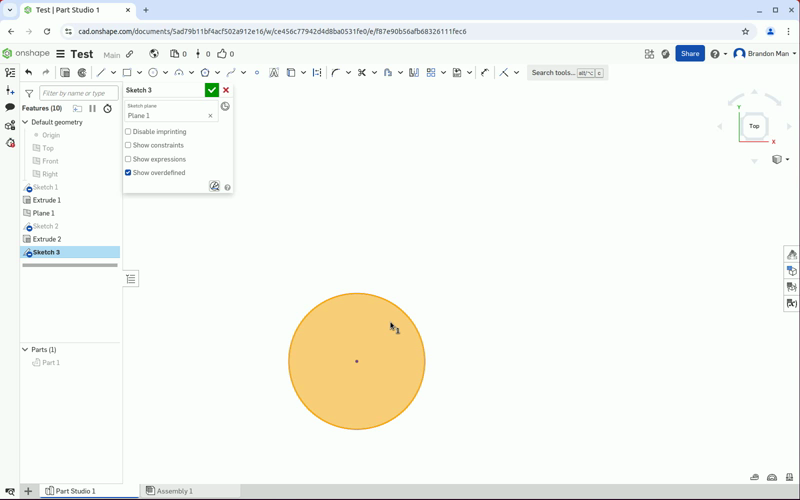
scroll(-6)
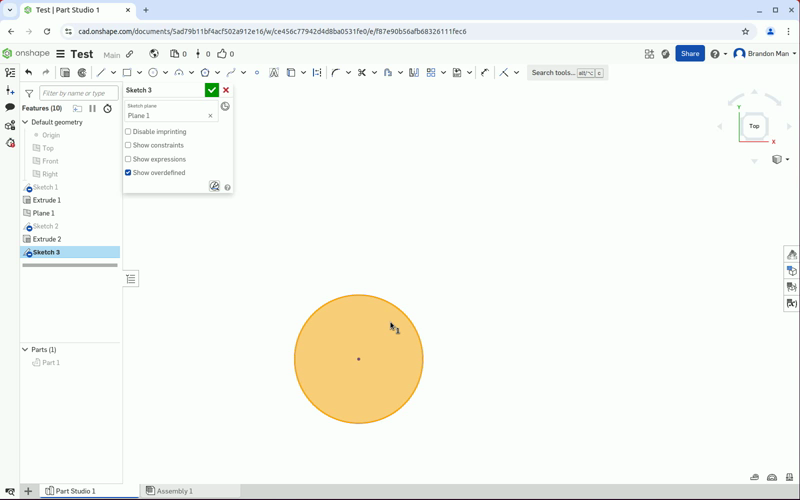
scroll(-6)
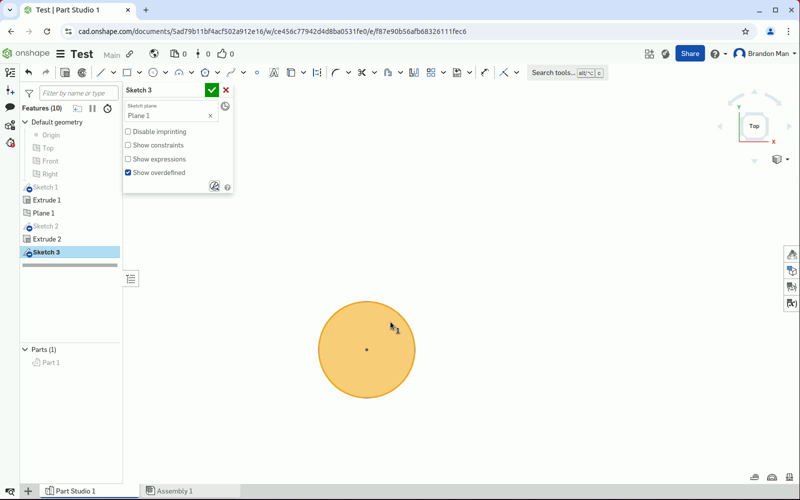
scroll(-6)
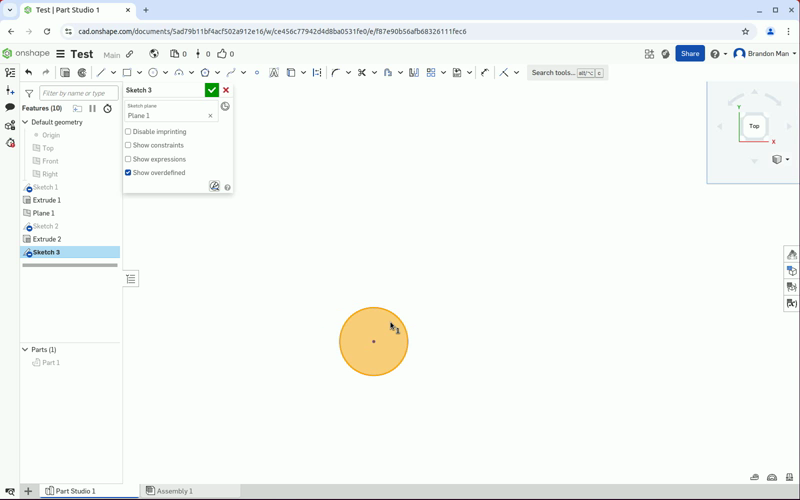
scroll(-6)
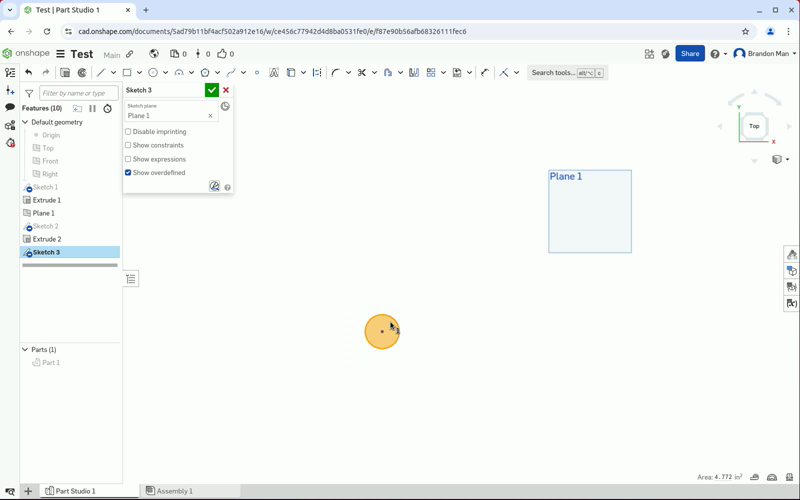
scroll(-6)
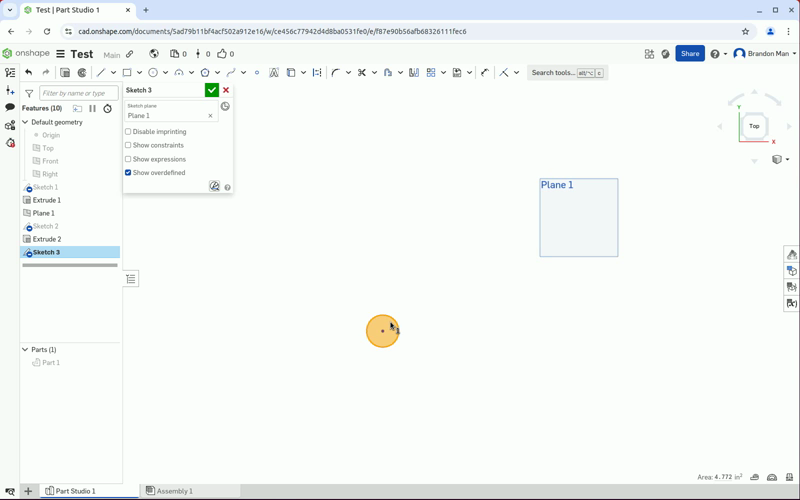
scroll(-6)
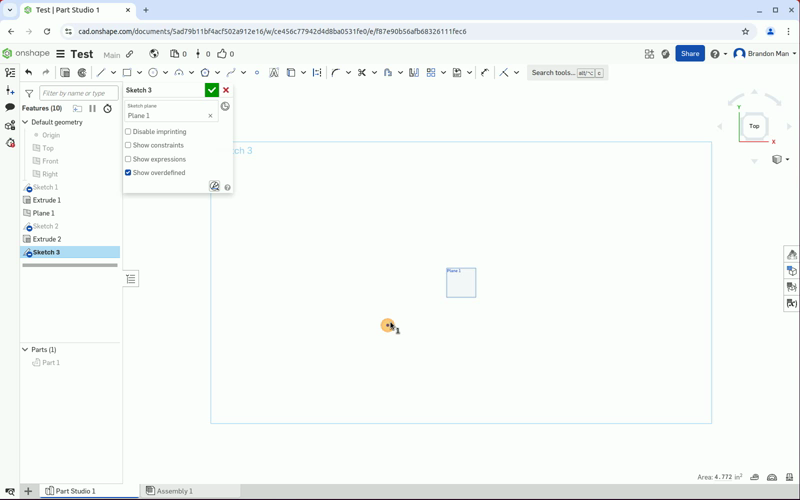
mouse_move(73, 352)
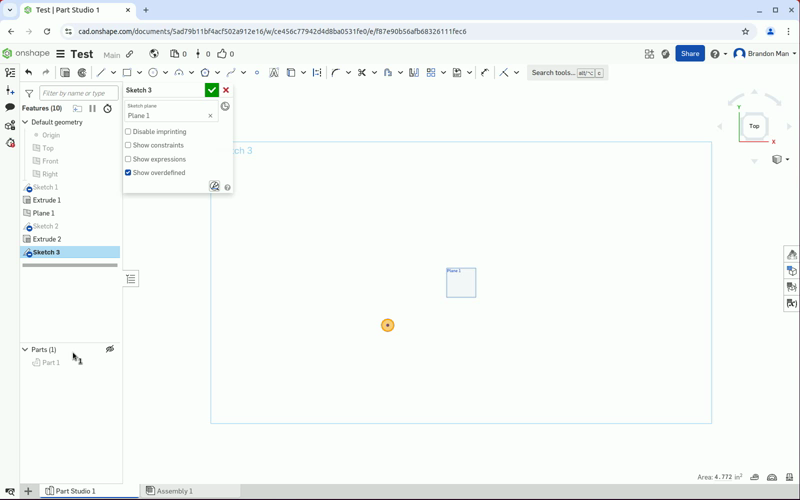
key(shift+y)
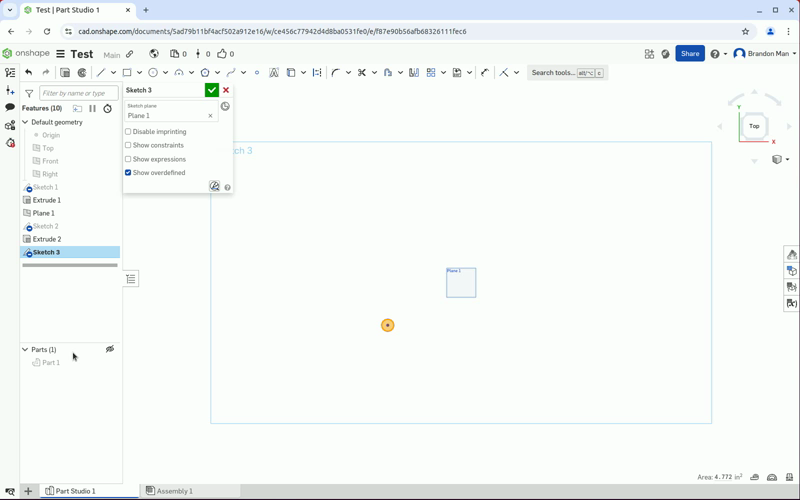
key(shift+e)
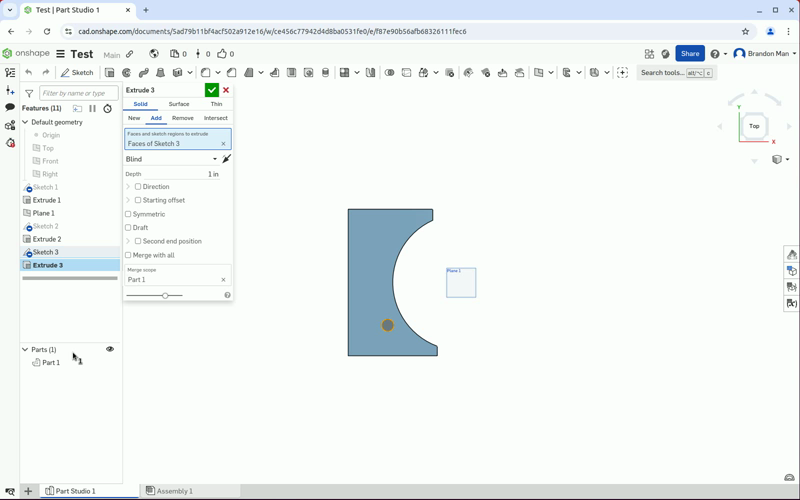
mouse_move(143, 106)
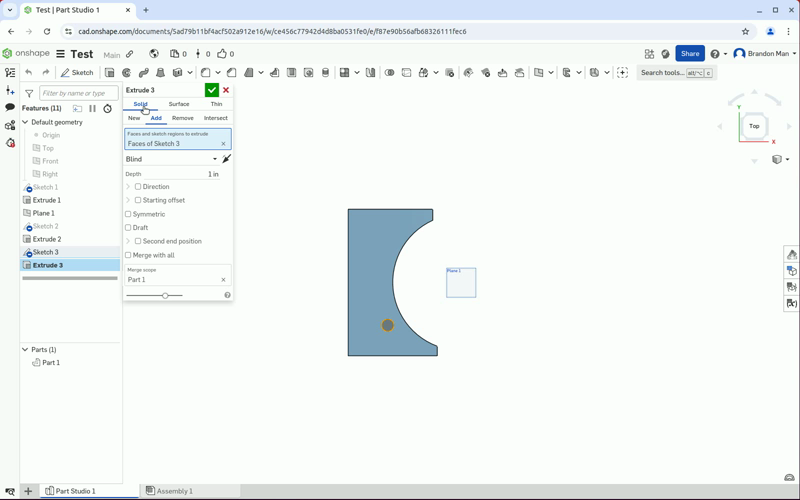
click(143, 106)
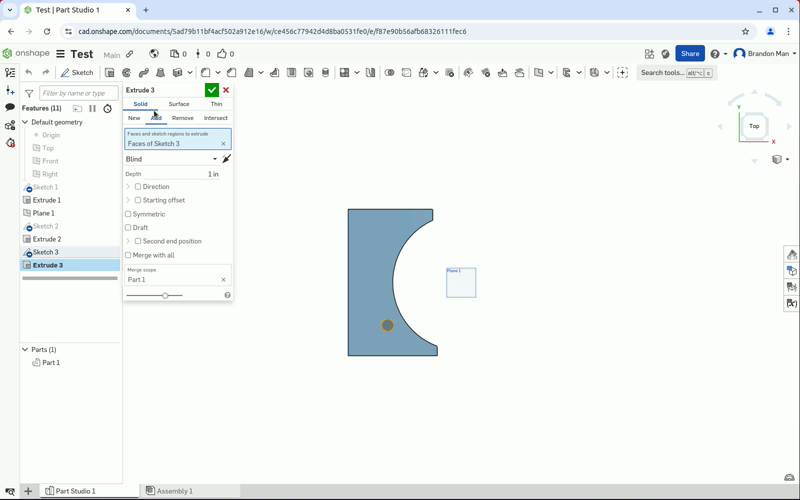
mouse_move(186, 120)
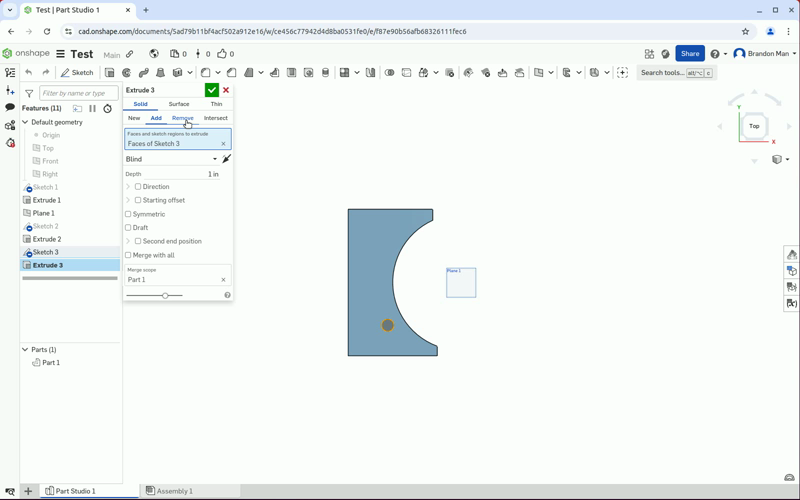
click(186, 120)
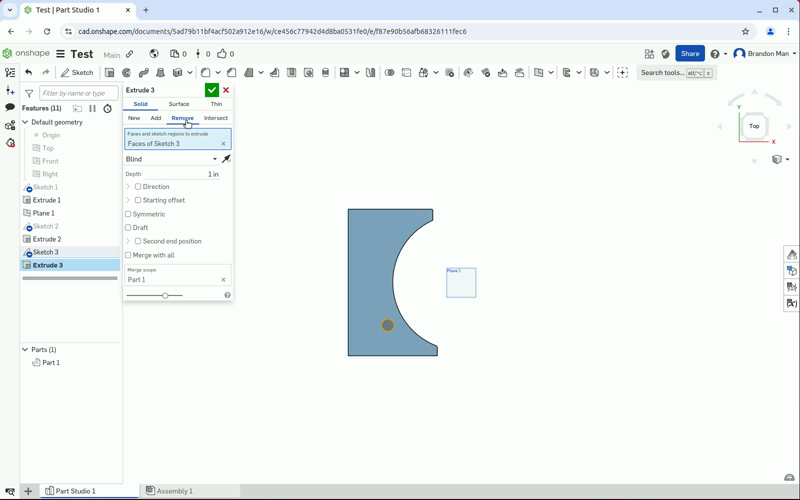
key(tab, 4)
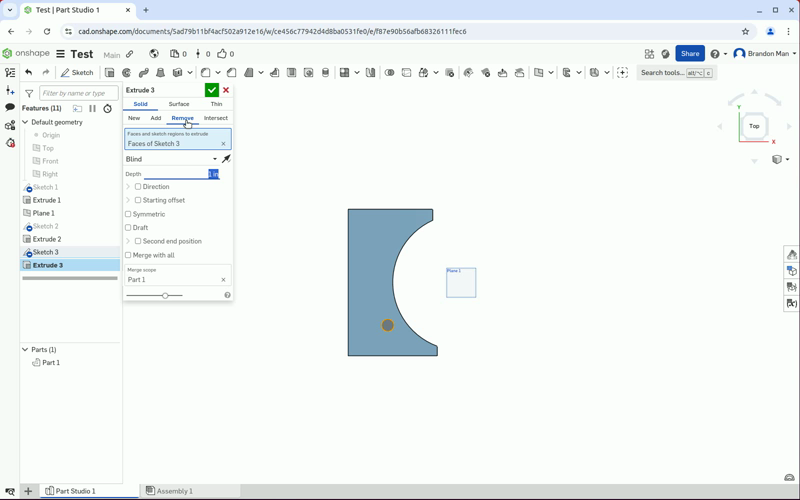
text(9.147)
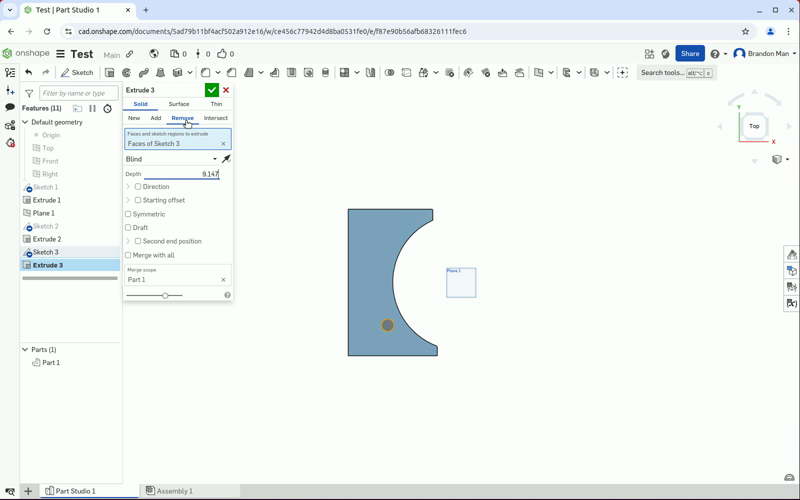
key(tab, 6)
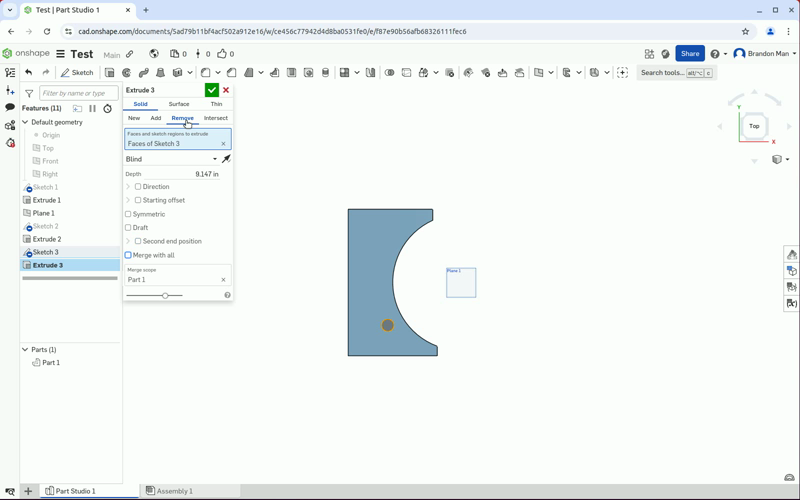
key(space)
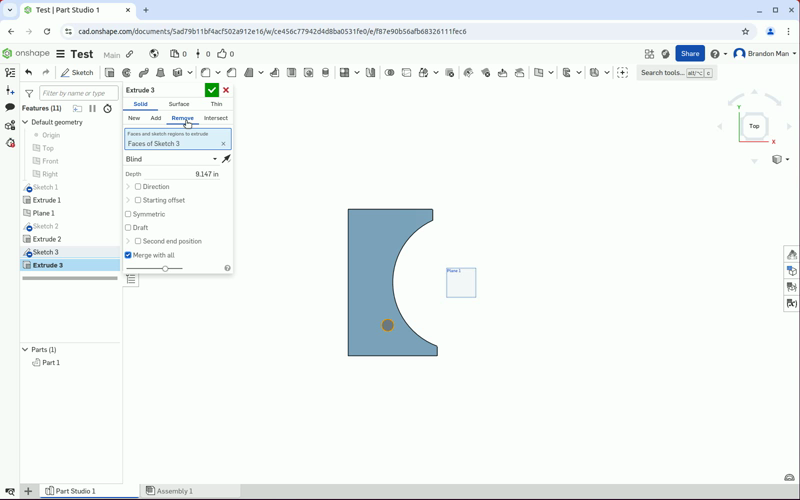
key(enter)
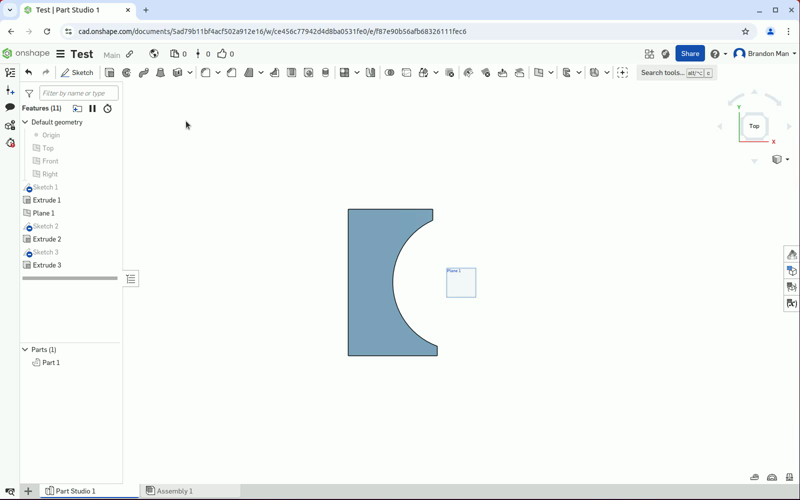
key(shift+h)
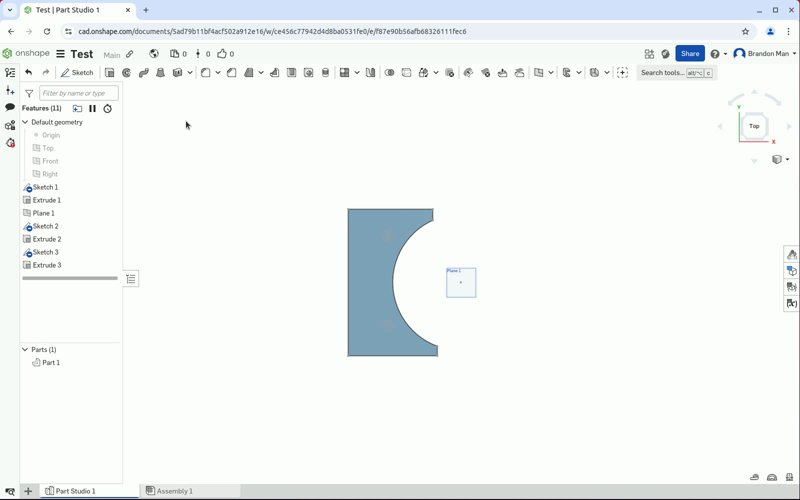
key(shift+h)
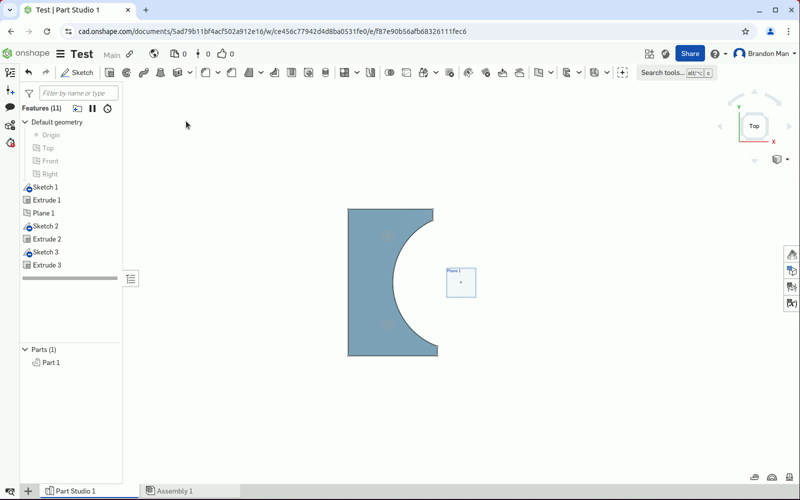
key(shift+7)
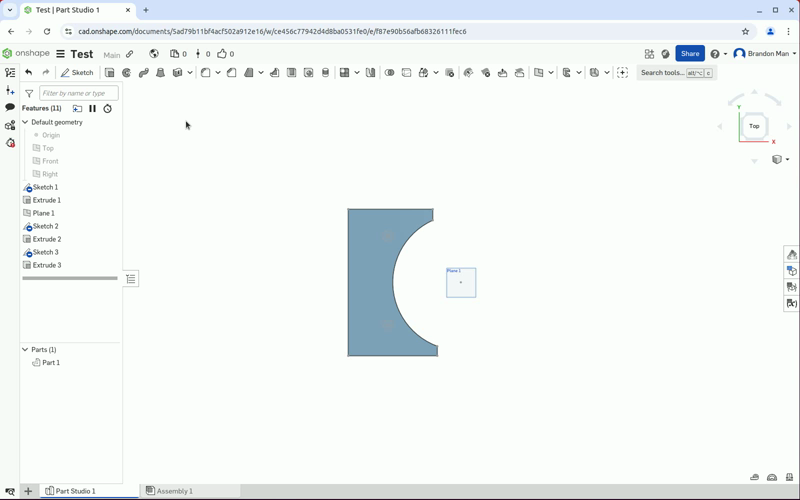
key(up, 3)
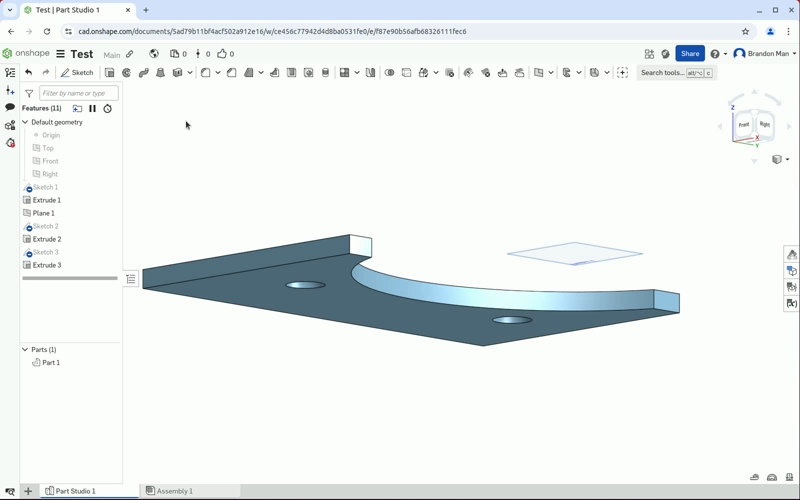
key(left, 3)
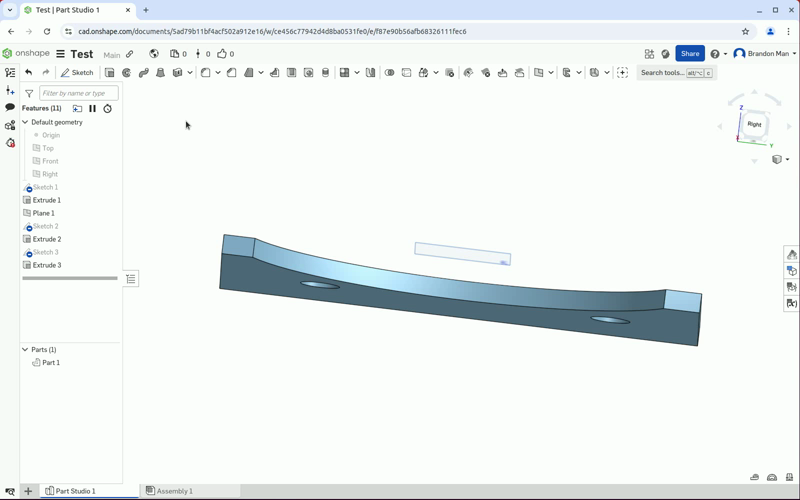
key(right, 3)
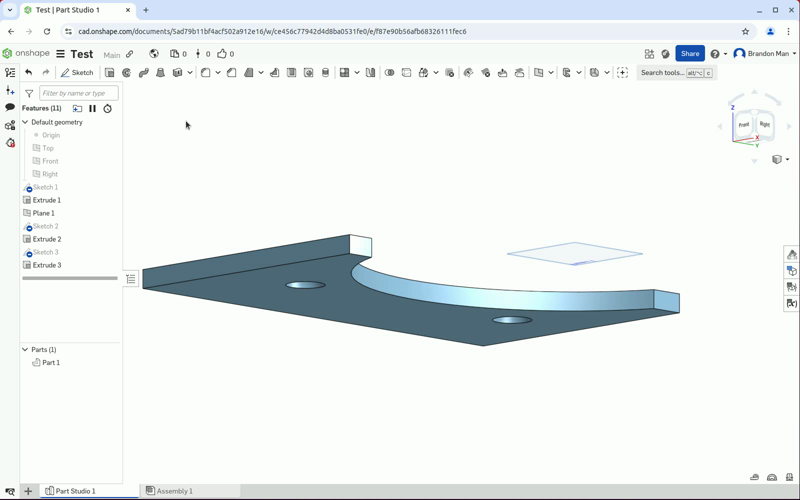
key(down, 3)
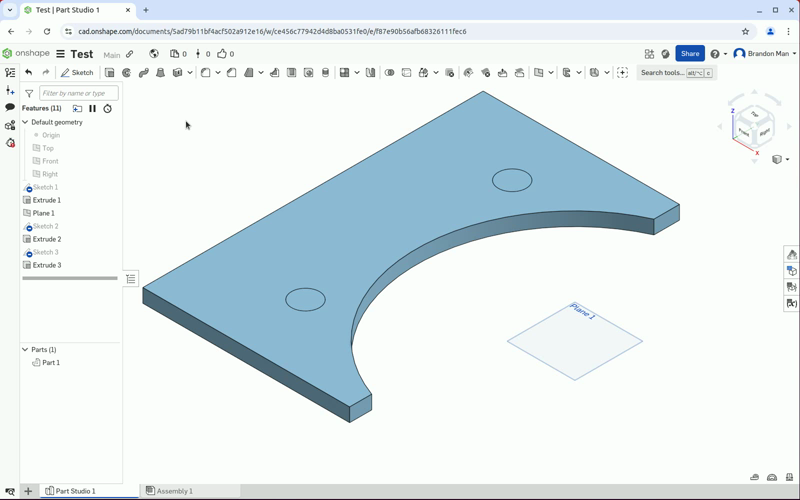
mouse_move(73, 189)
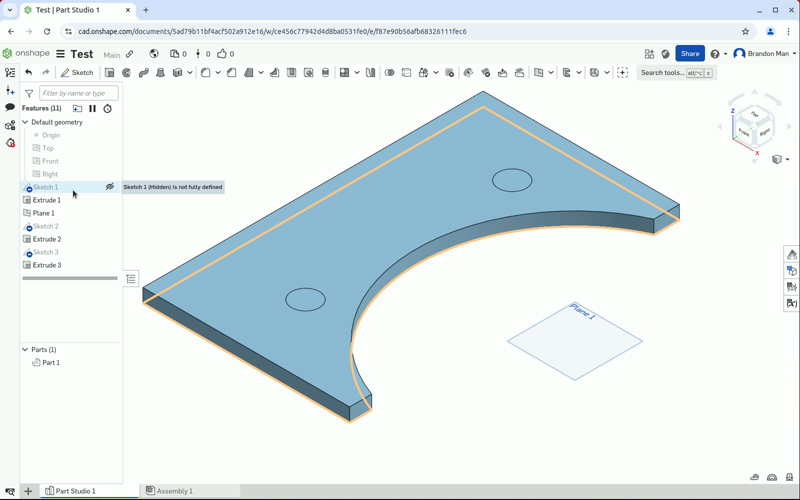
click(73, 189)